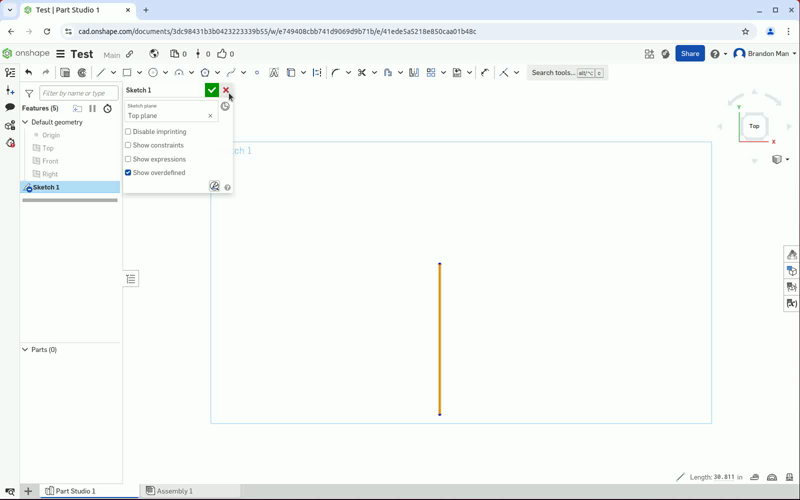
key(shift+h)
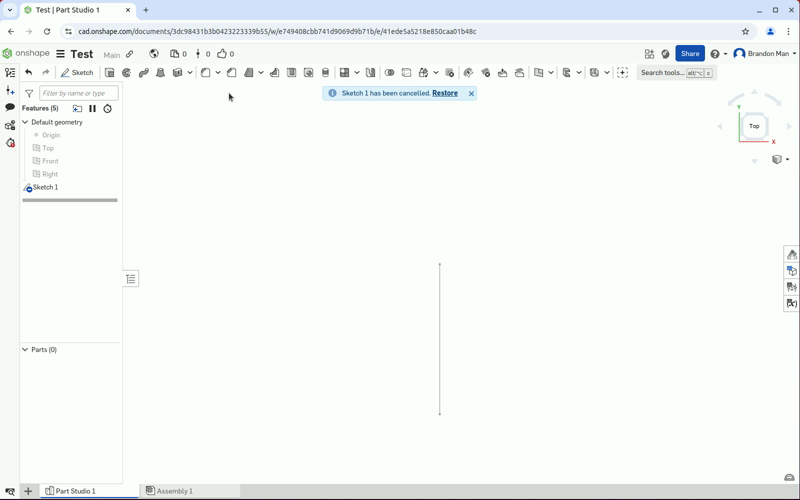
mouse_move(73, 352)
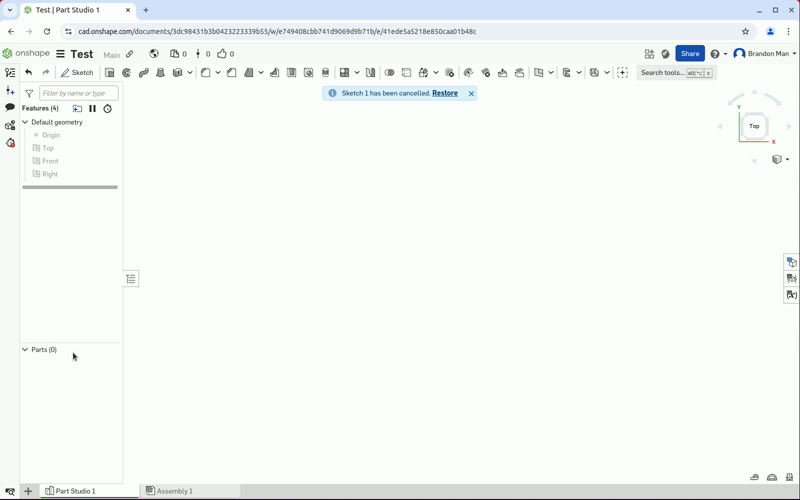
key(y)
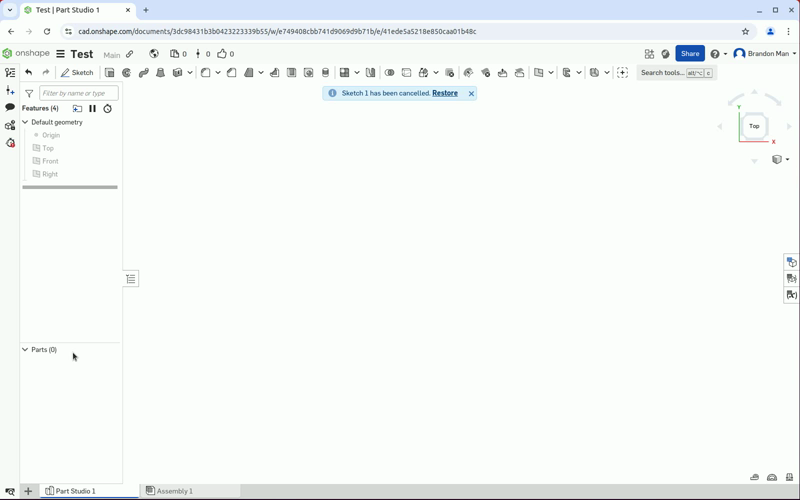
key(shift+p)
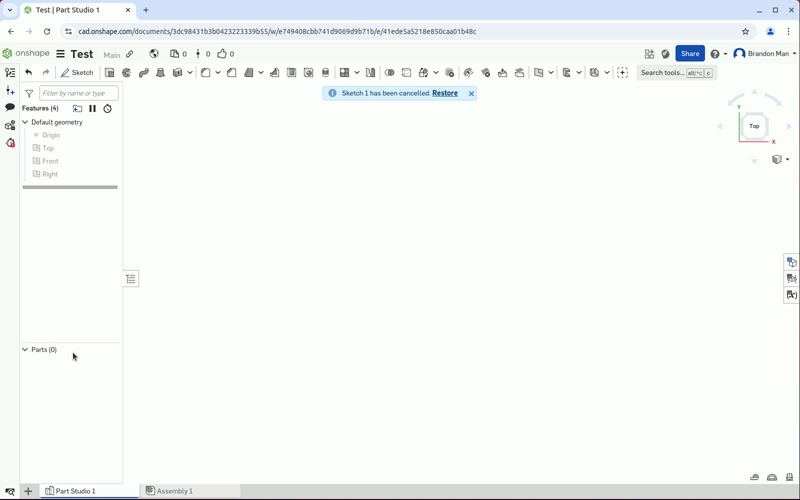
key(space)
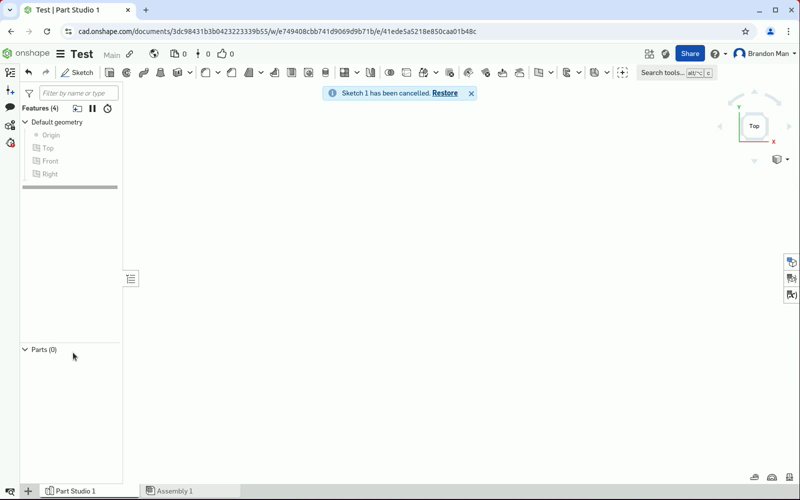
key_down(shift)
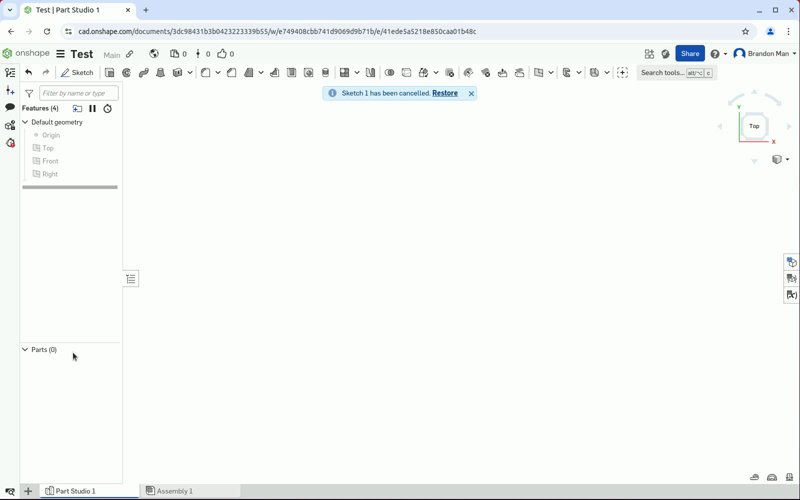
key(up)
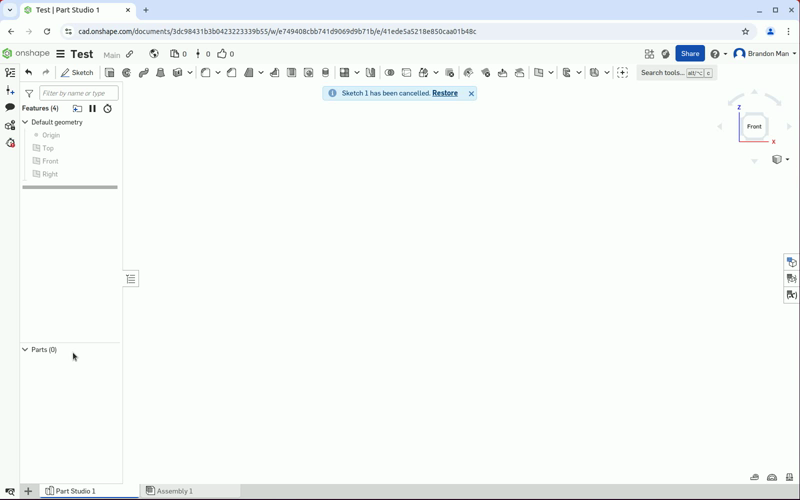
key_up(shift)
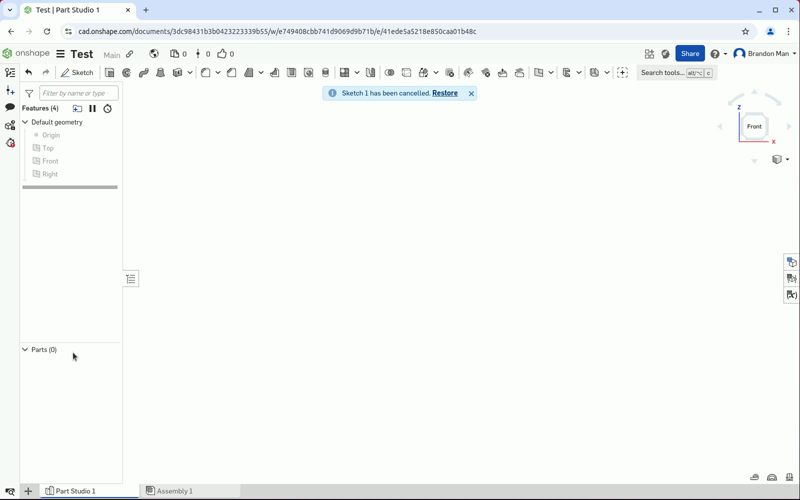
key(space)
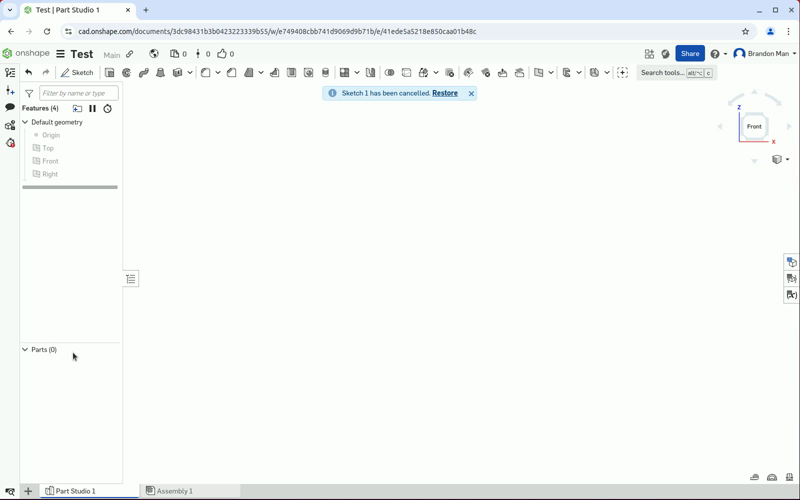
key_down(shift)
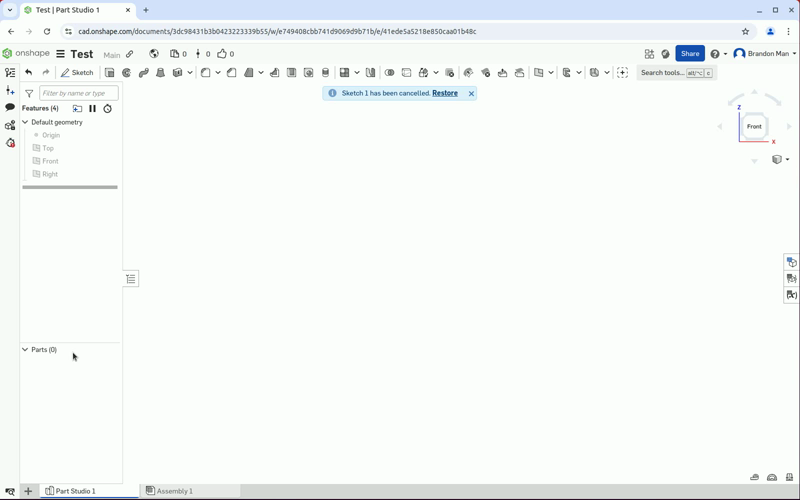
key(left)
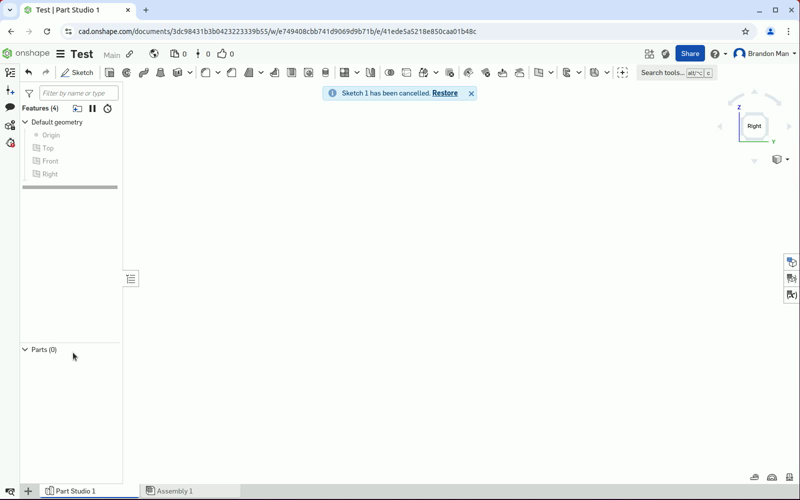
key_up(shift)
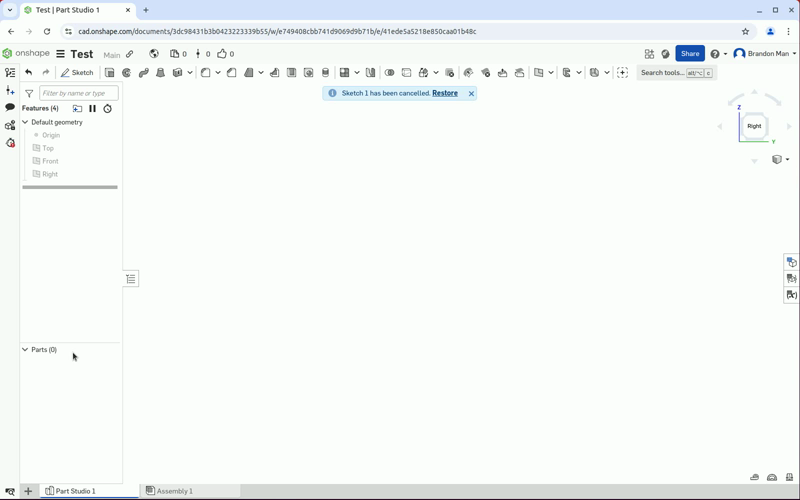
mouse_move(73, 352)
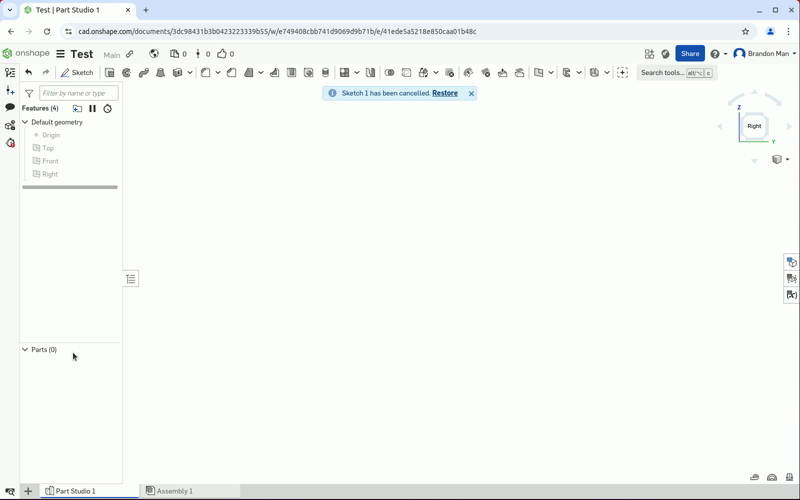
key(shift+y)
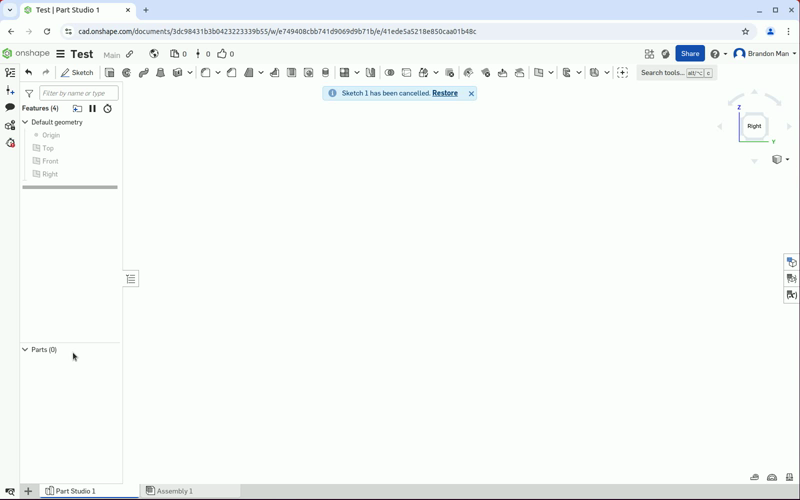
key(shift+s)
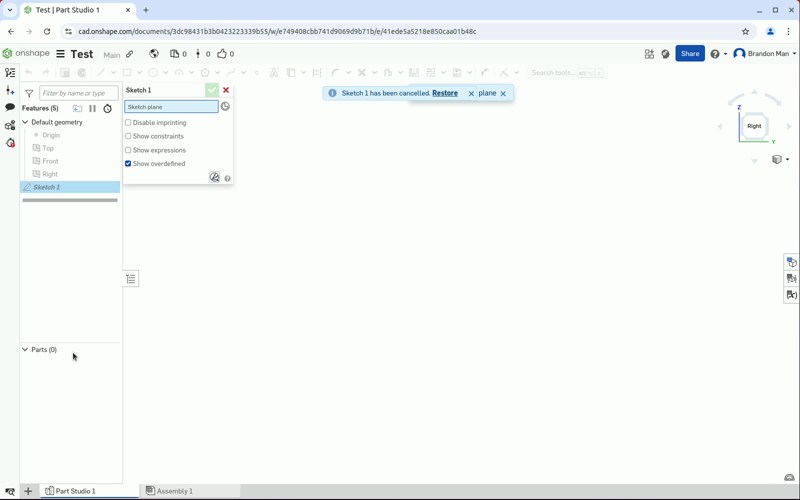
mouse_move(73, 176)
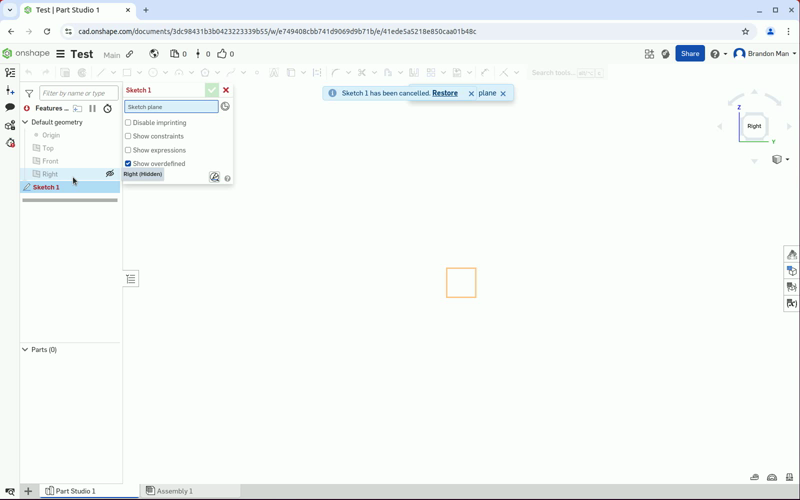
click(73, 176)
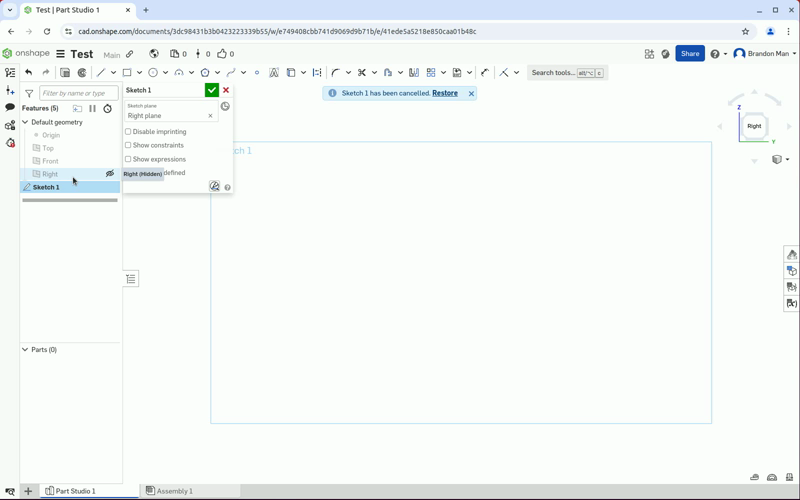
mouse_move(73, 352)
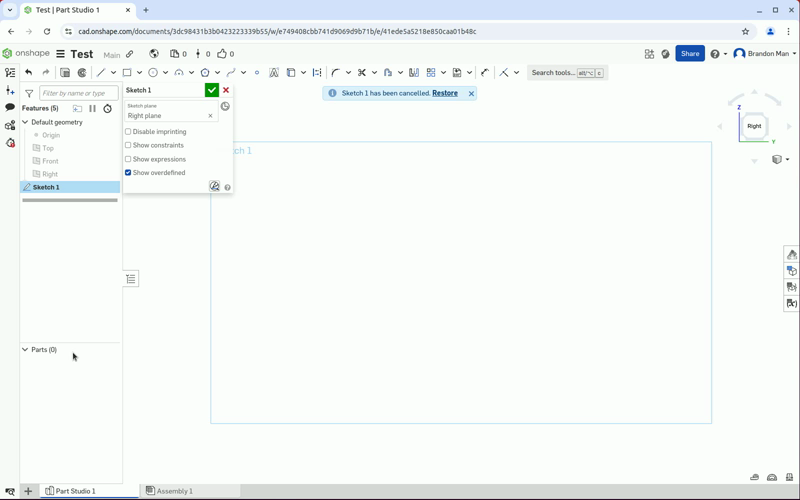
key(y)
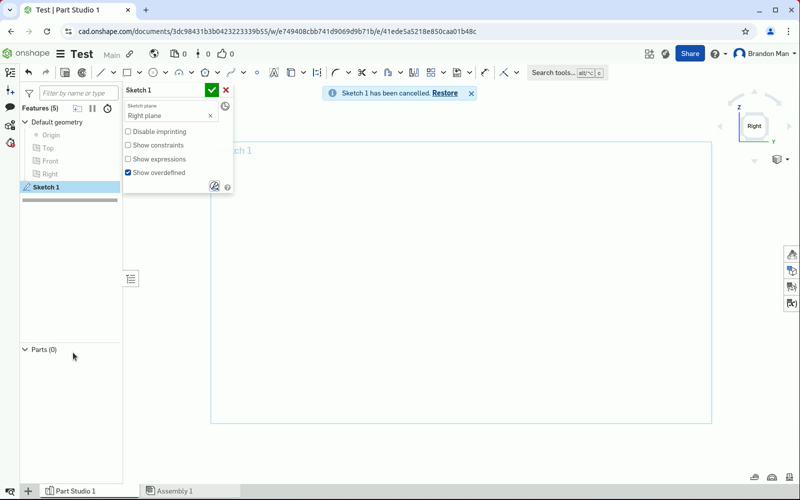
key(l)
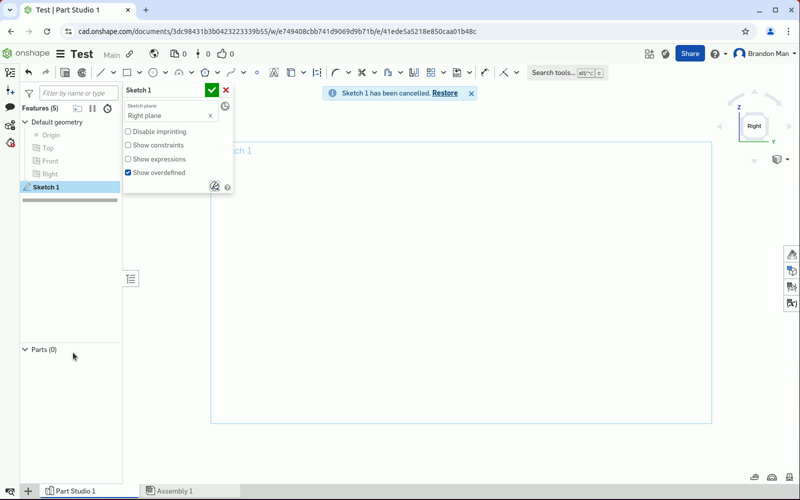
key_down(shift)
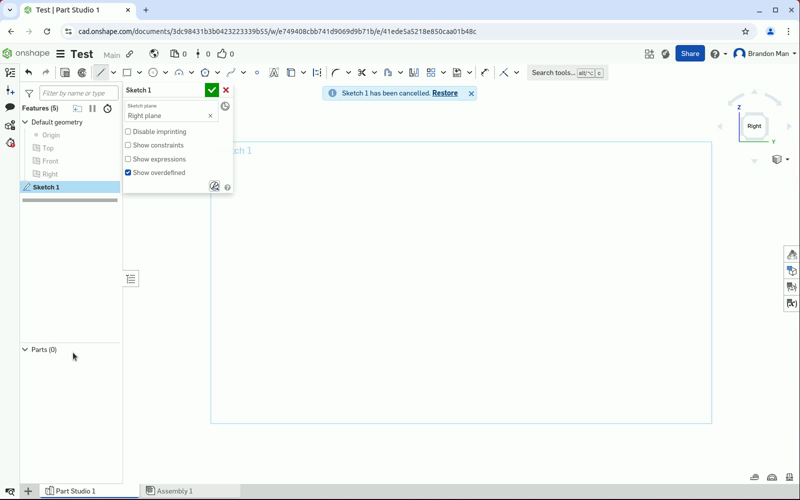
mouse_move(447, 282)
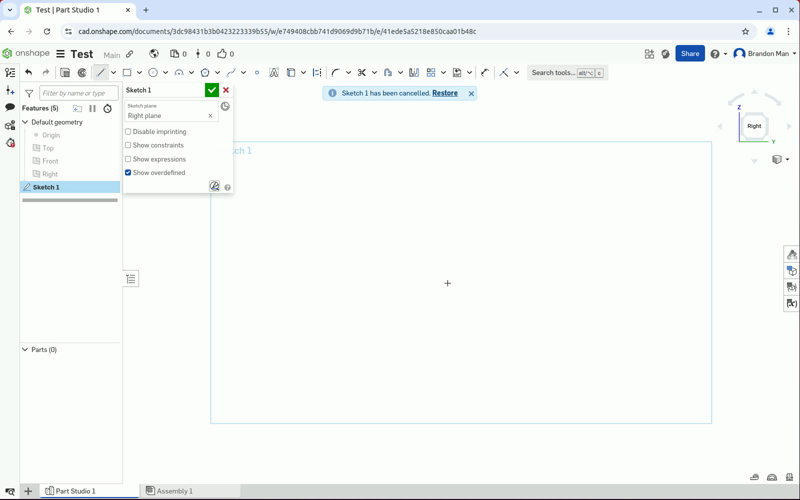
click(447, 282)
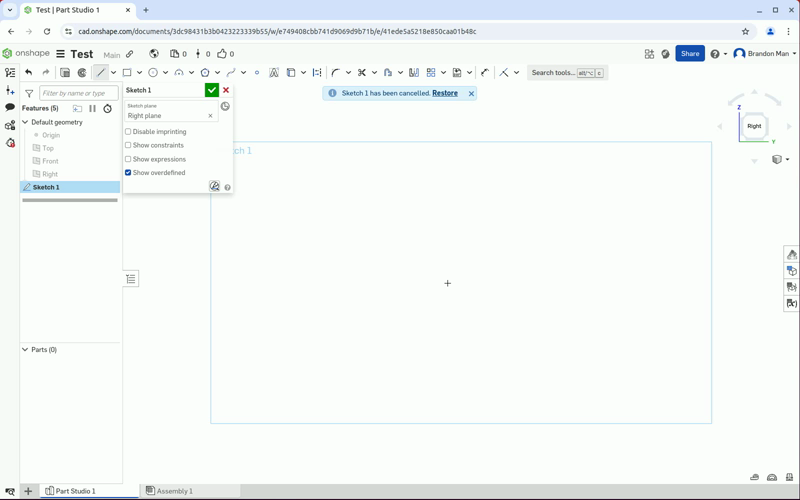
key_up(shift)
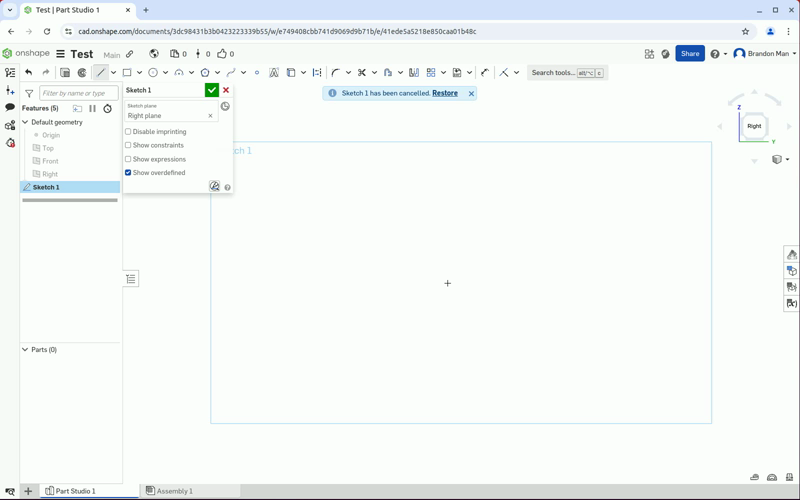
key_down(shift)
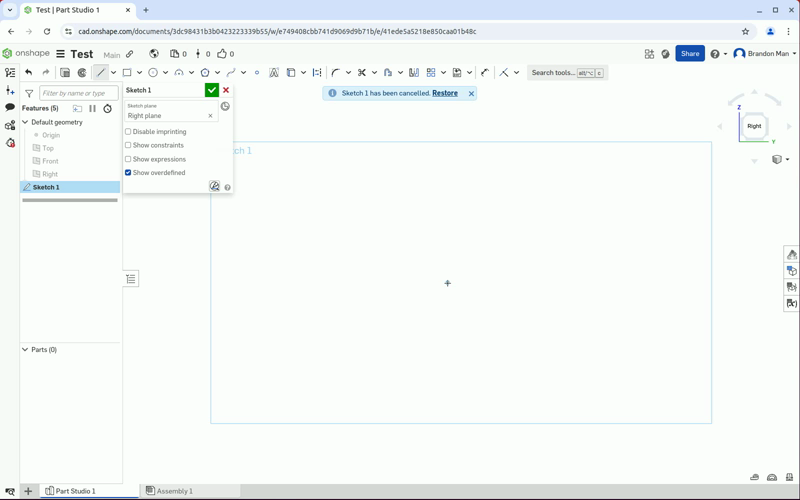
mouse_move(477, 282)
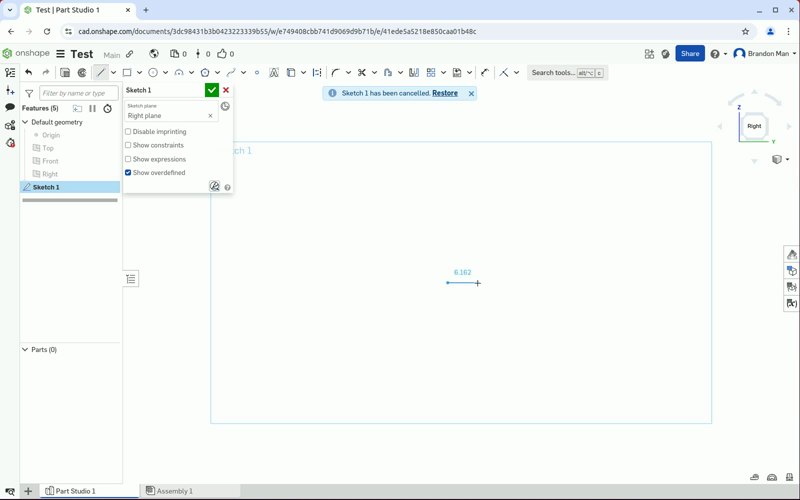
mouse_move(453, 315)
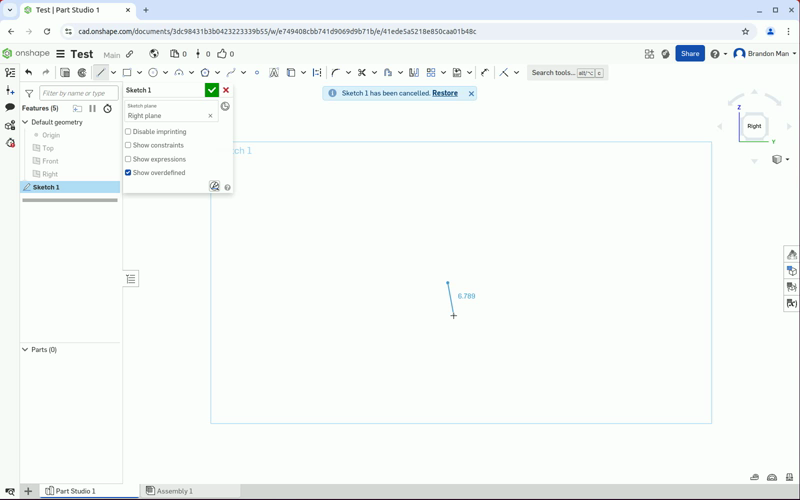
click(453, 315)
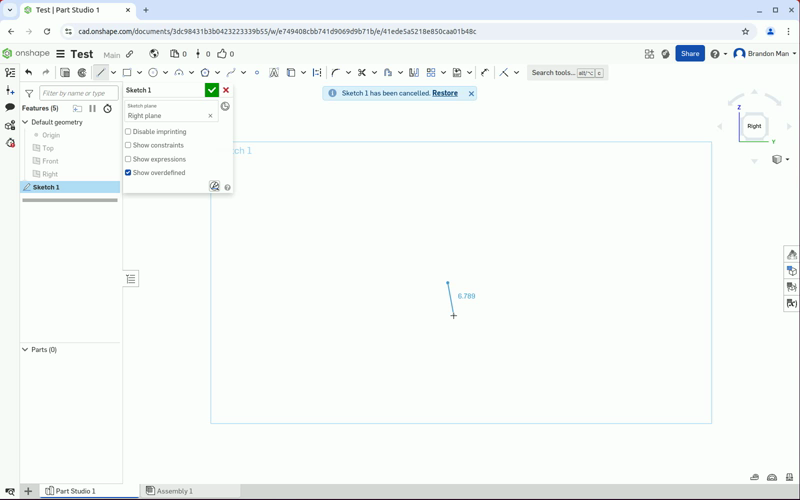
key_up(shift)
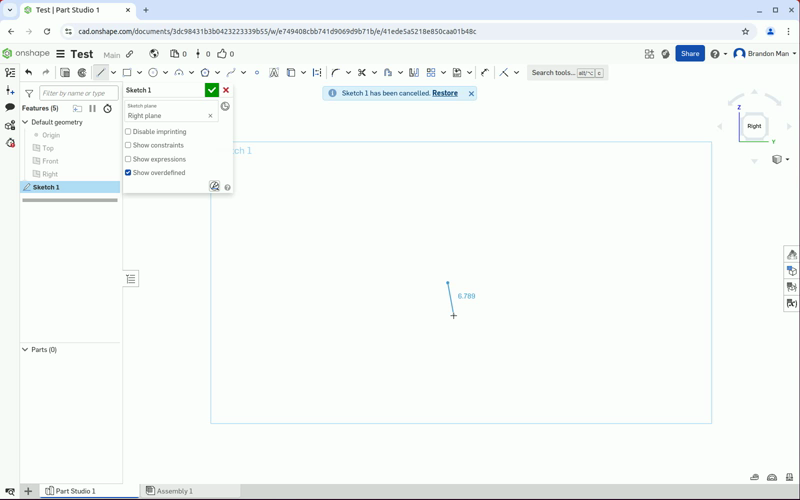
key(esc)
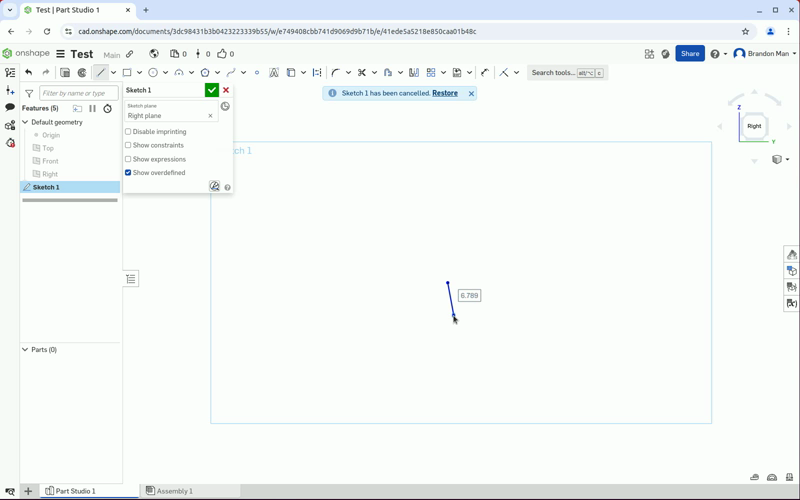
key(a)
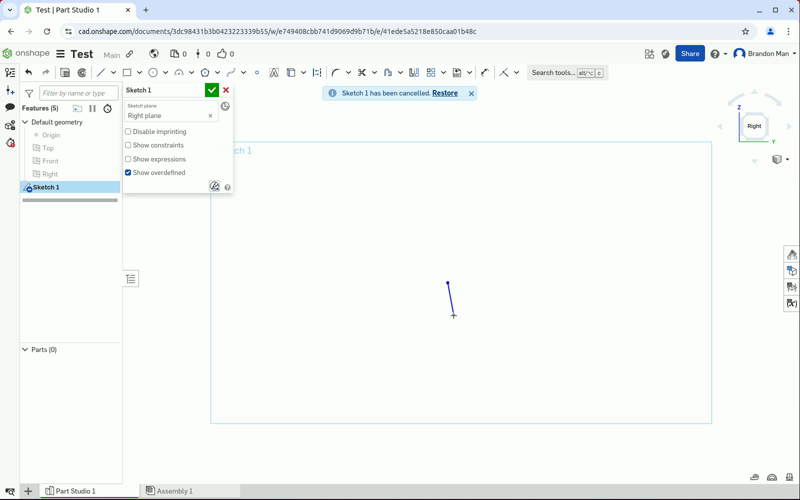
mouse_move(453, 315)
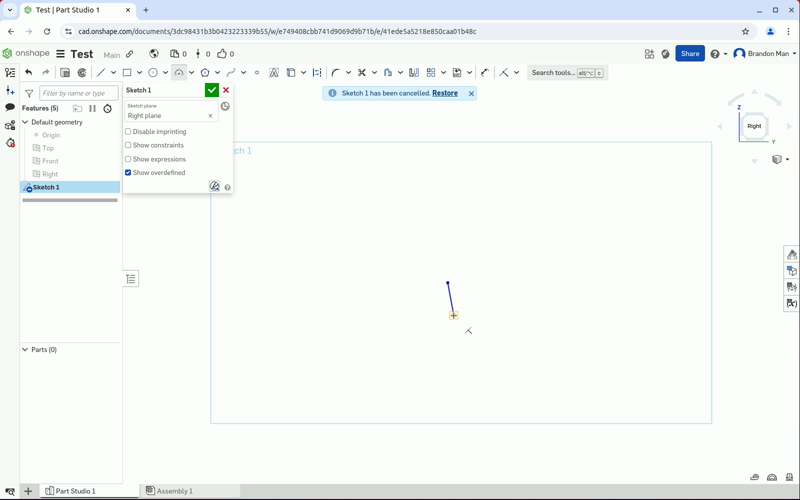
click(453, 315)
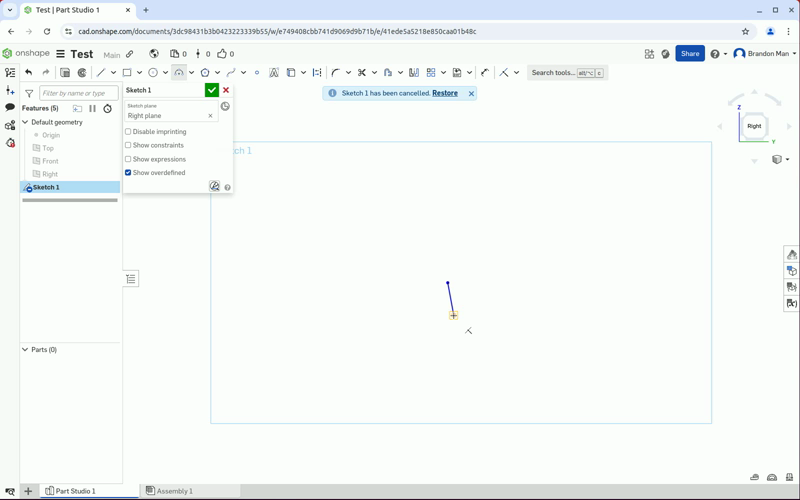
key_down(shift)
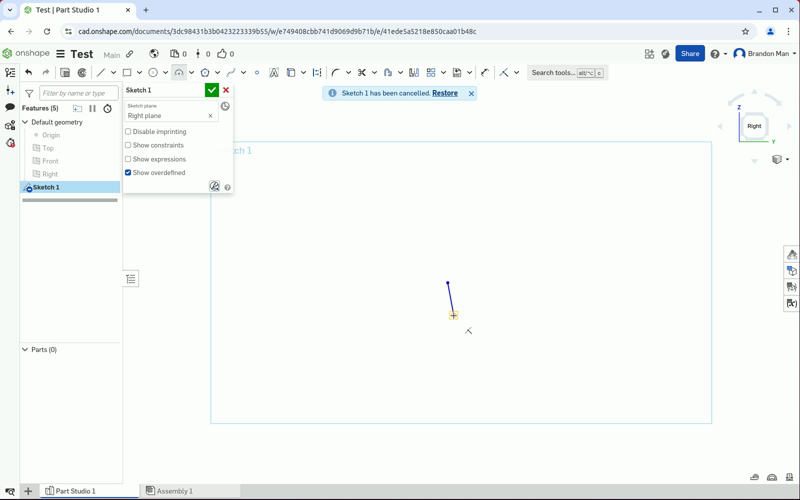
mouse_move(467, 315)
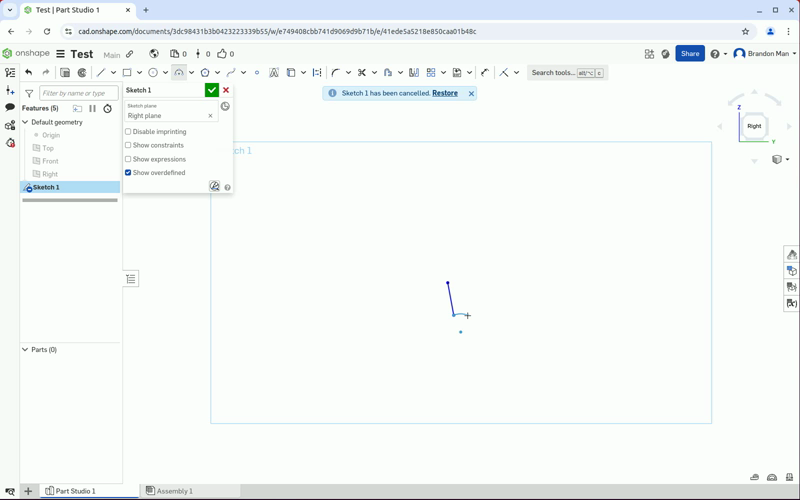
click(467, 315)
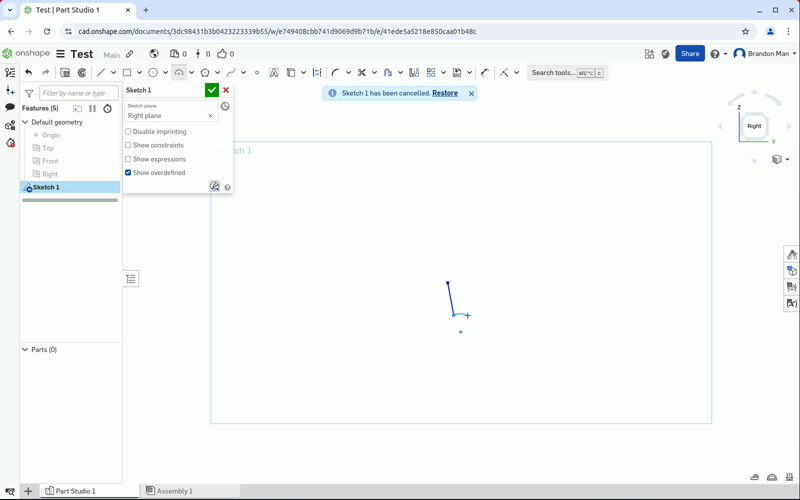
mouse_move(460, 397)
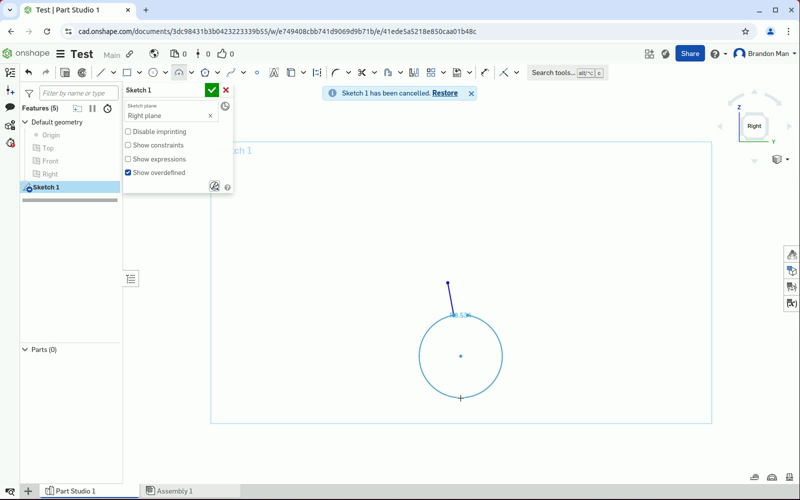
click(460, 397)
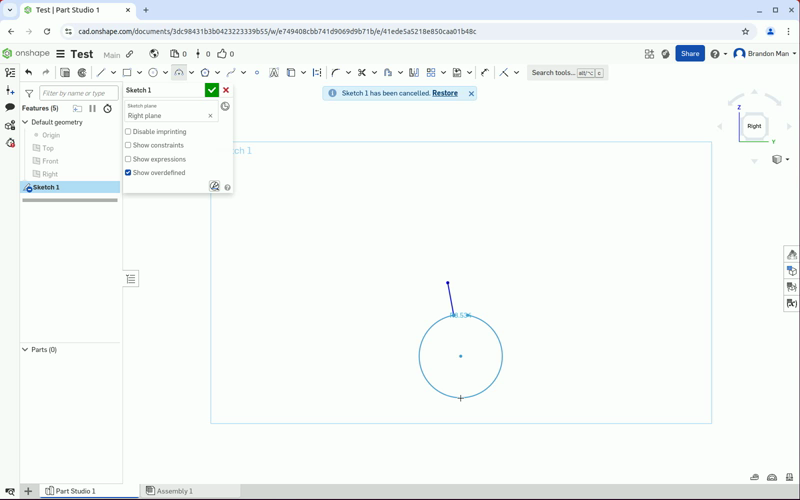
key_up(shift)
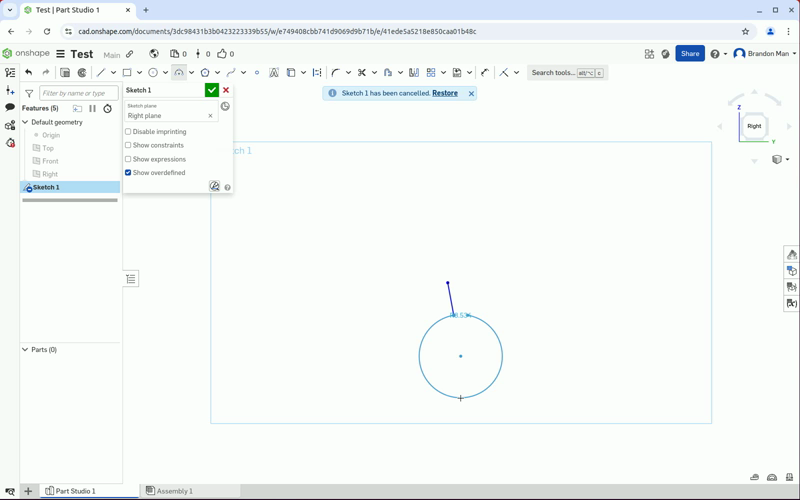
key(esc)
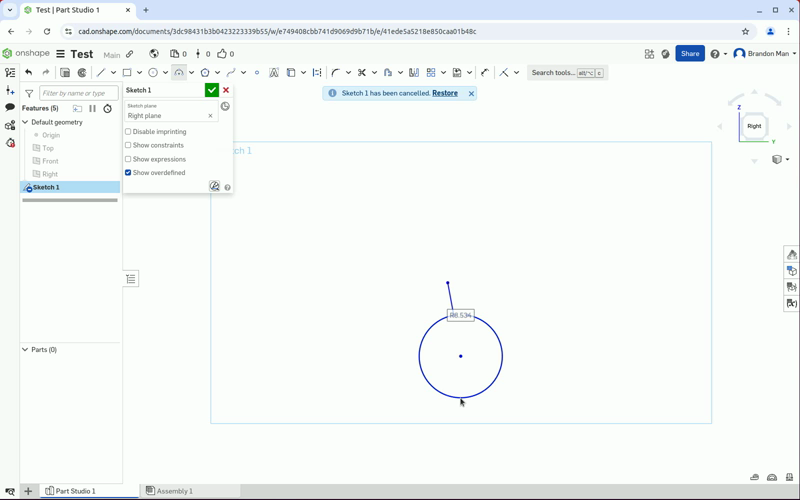
key(l)
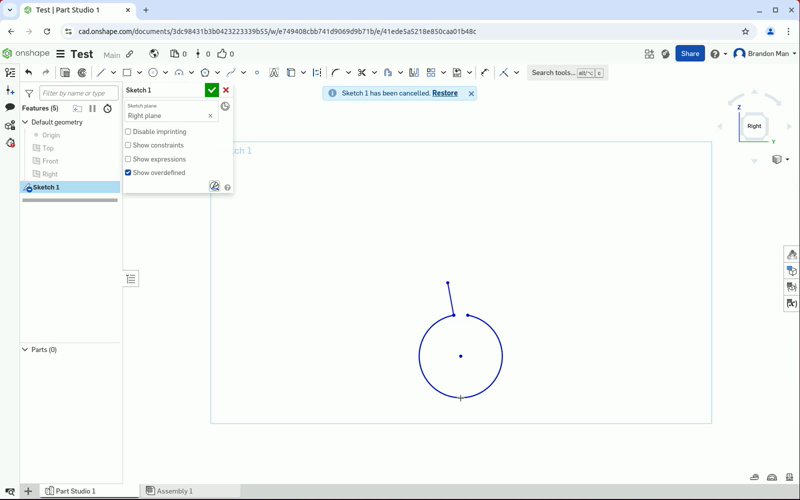
mouse_move(467, 315)
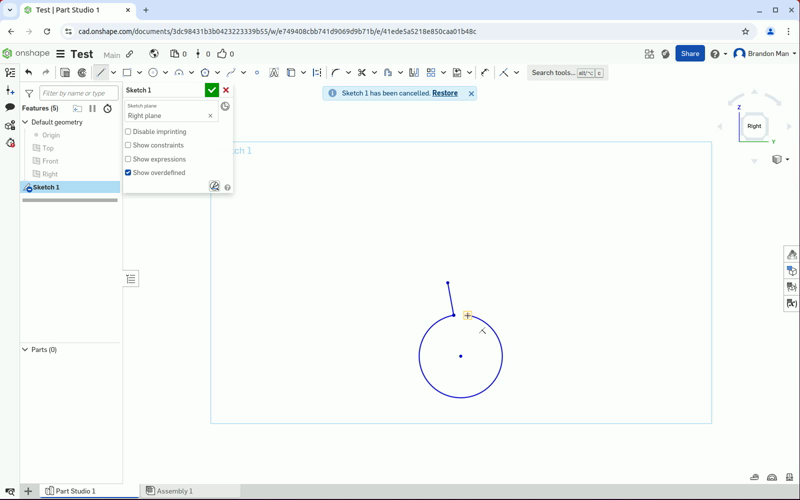
click(467, 315)
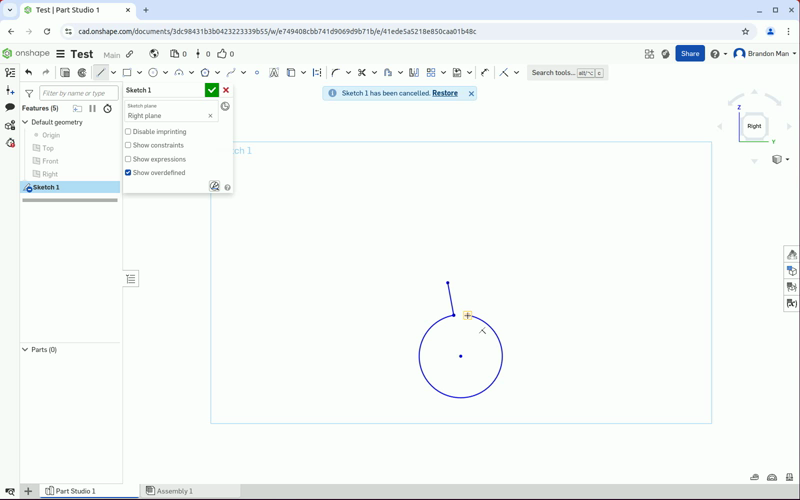
key_down(shift)
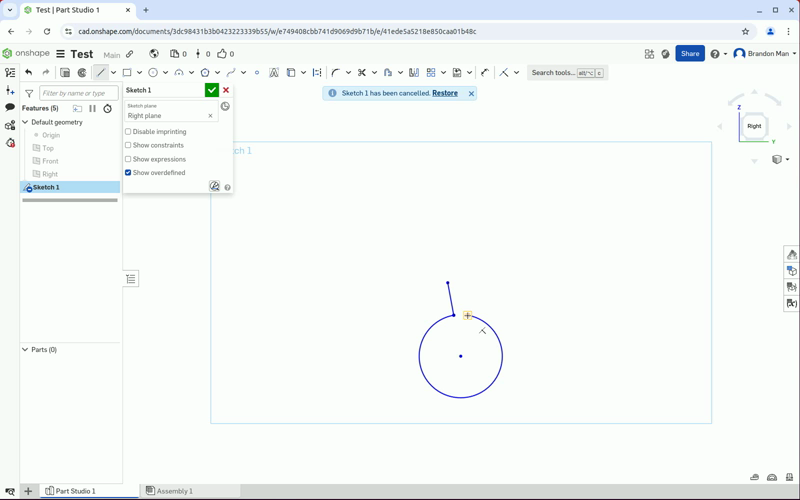
mouse_move(498, 315)
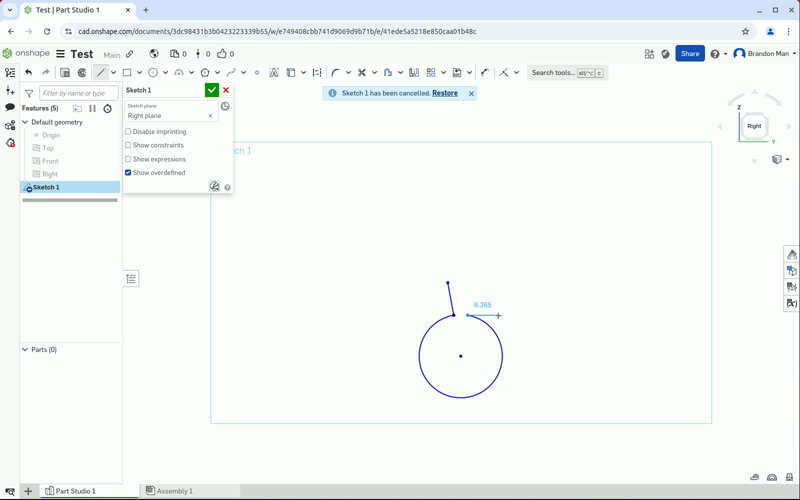
mouse_move(472, 282)
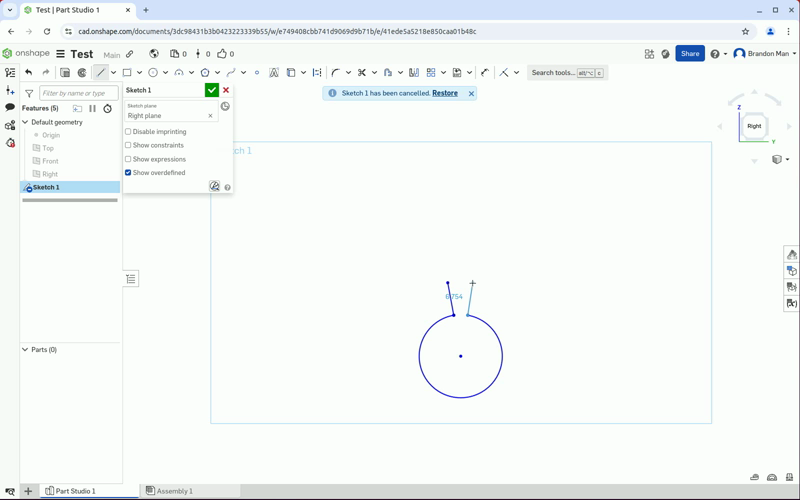
click(472, 282)
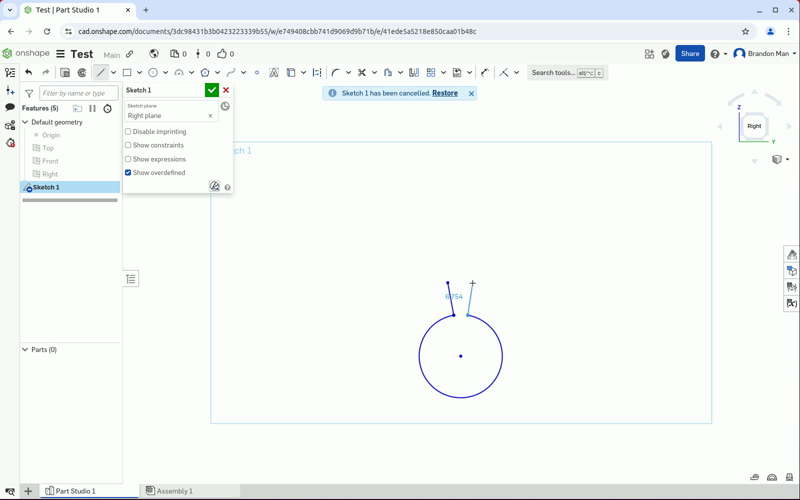
key_up(shift)
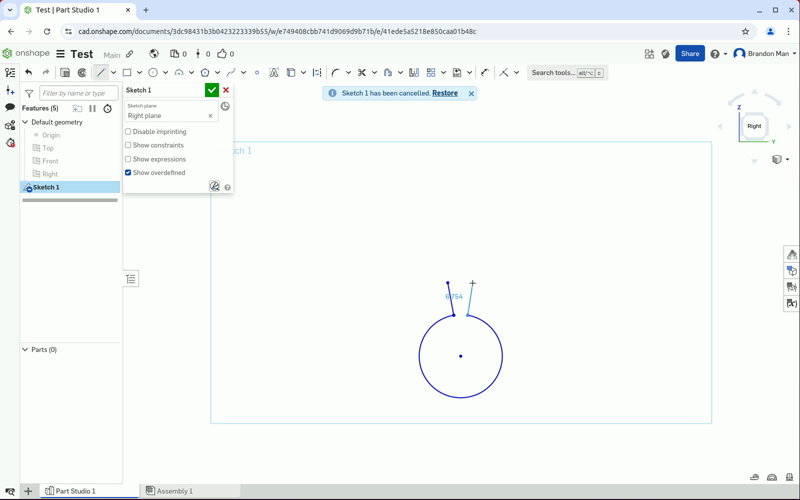
mouse_move(502, 282)
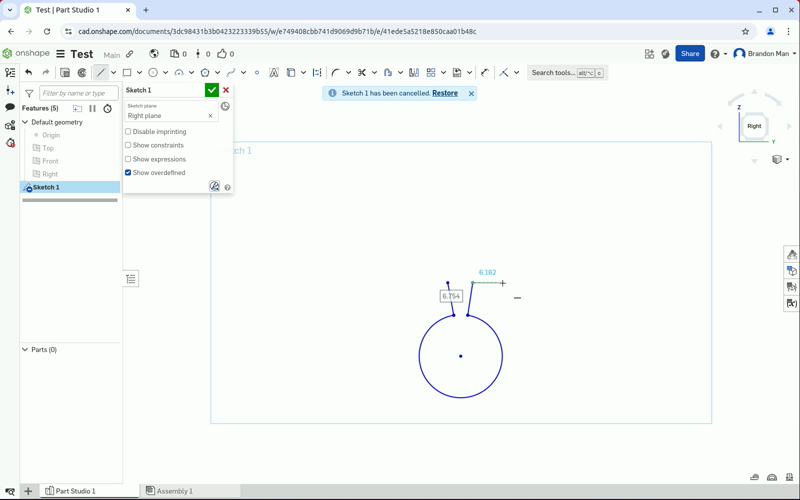
key_down(shift)
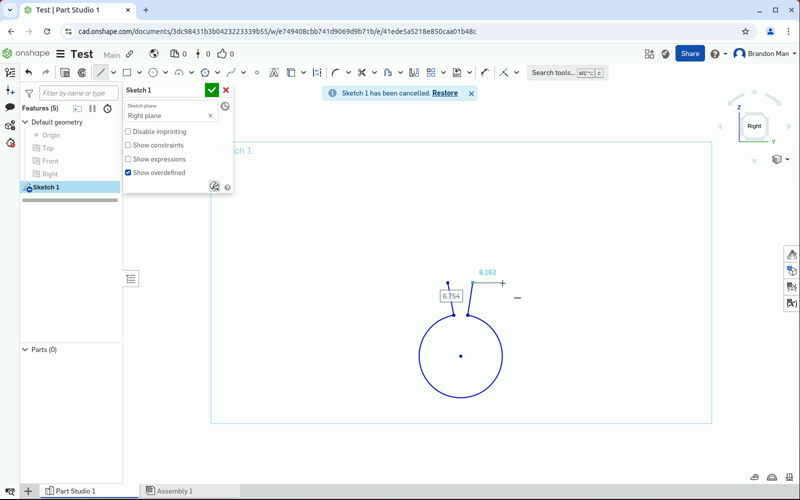
mouse_move(447, 282)
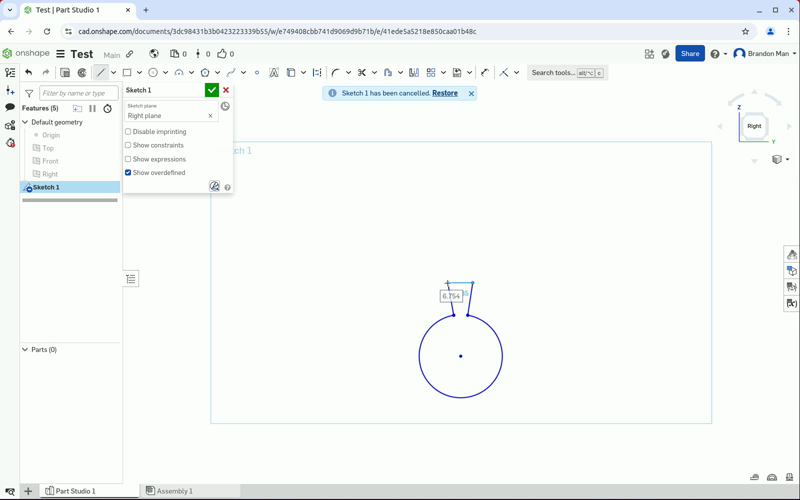
key_up(shift)
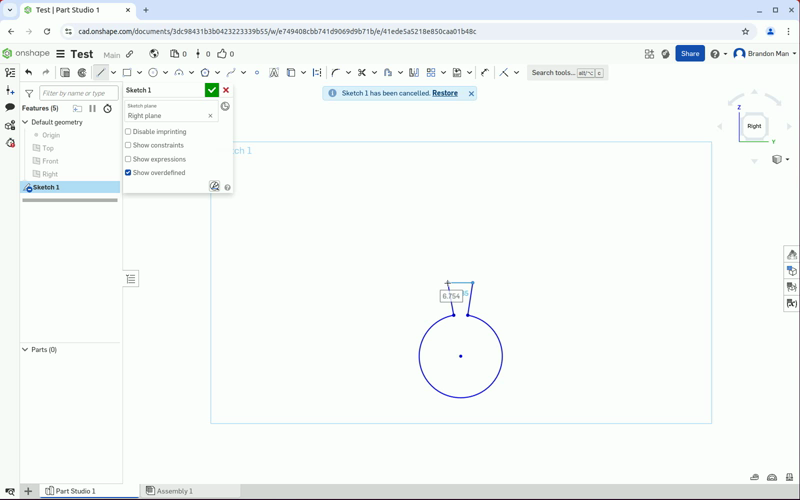
click(447, 282)
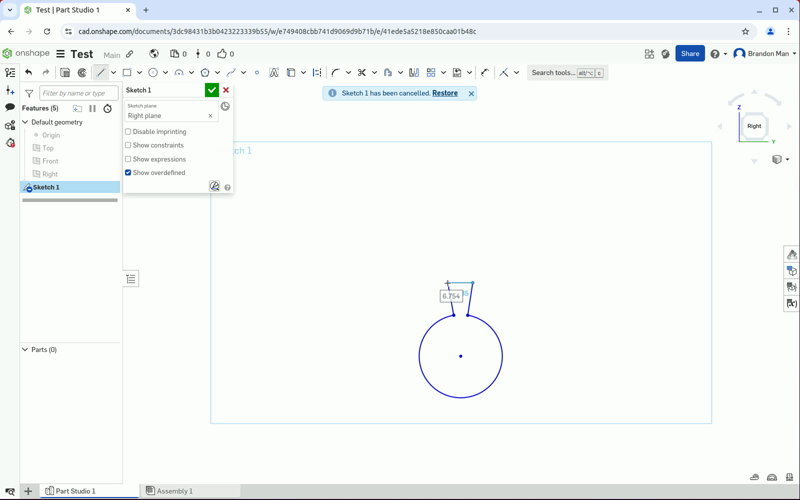
key(esc)
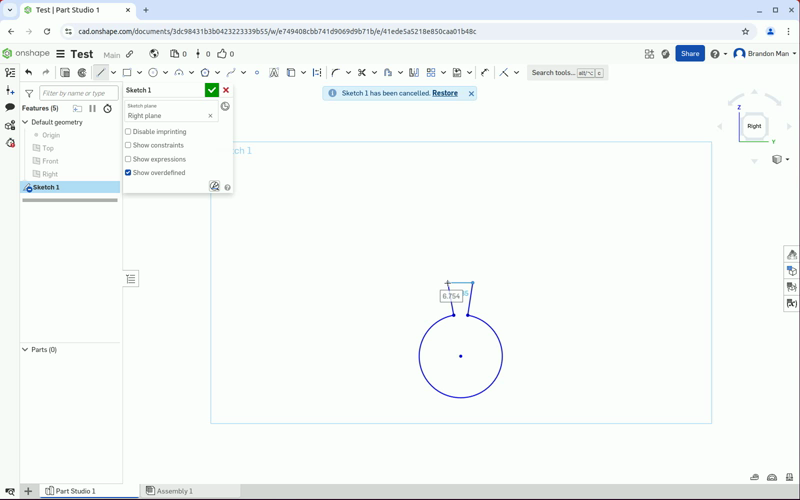
mouse_move(447, 385)
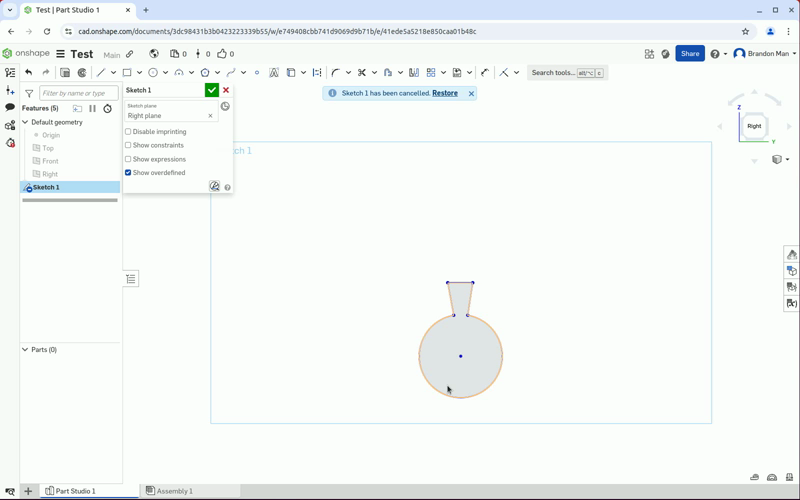
click(447, 385)
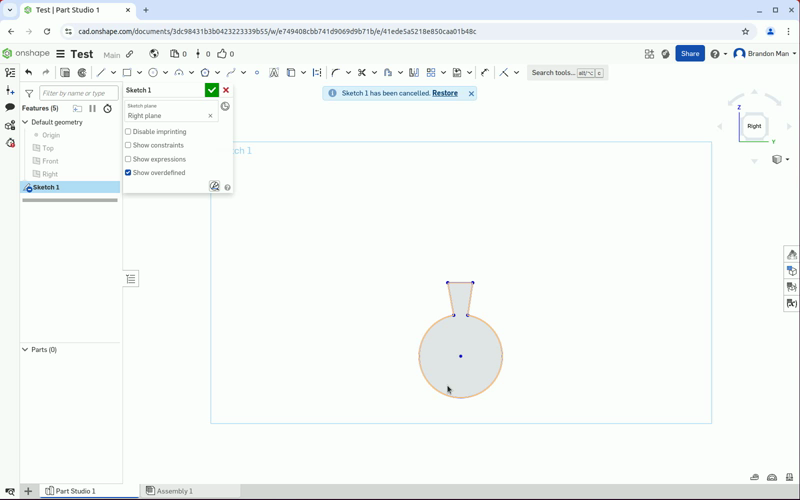
mouse_move(73, 352)
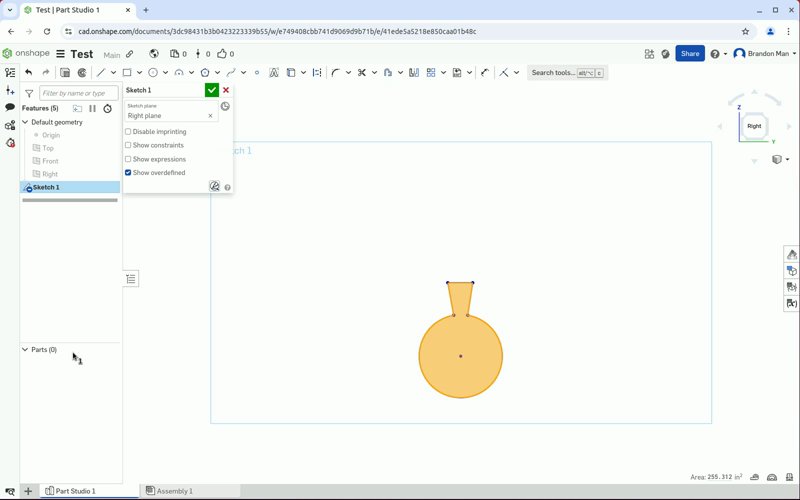
key(shift+y)
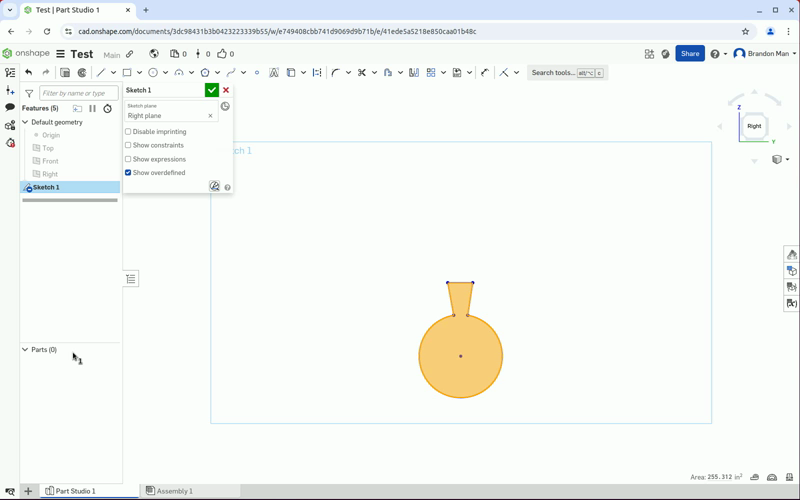
key(shift+e)
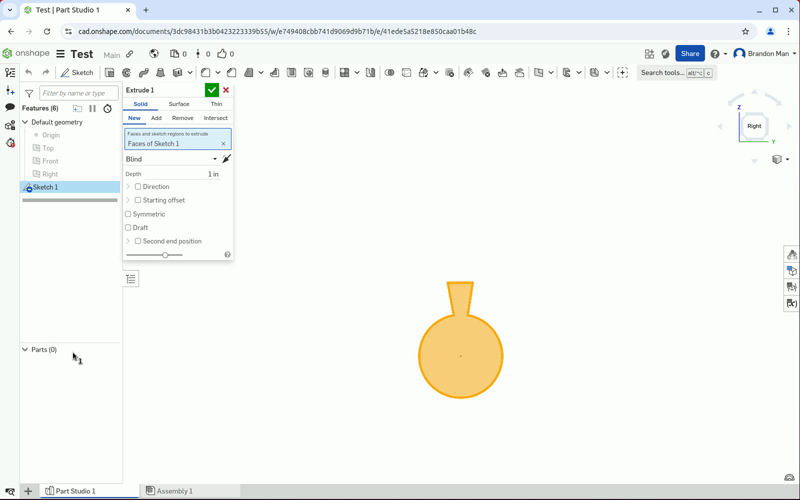
mouse_move(143, 106)
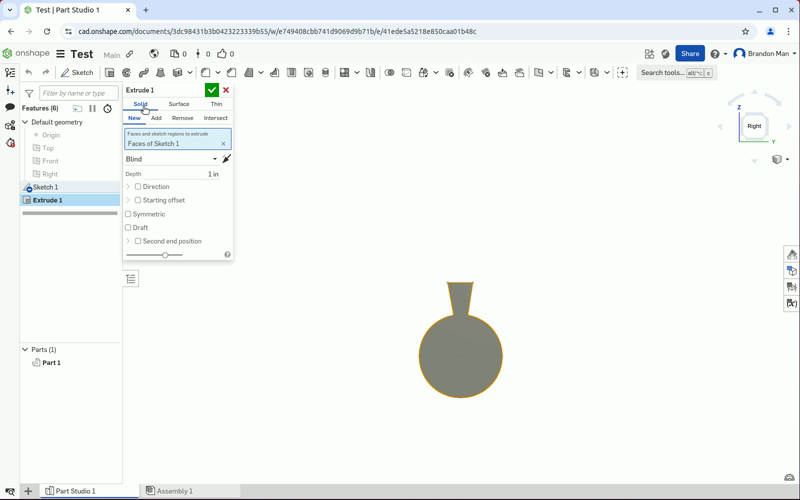
click(143, 106)
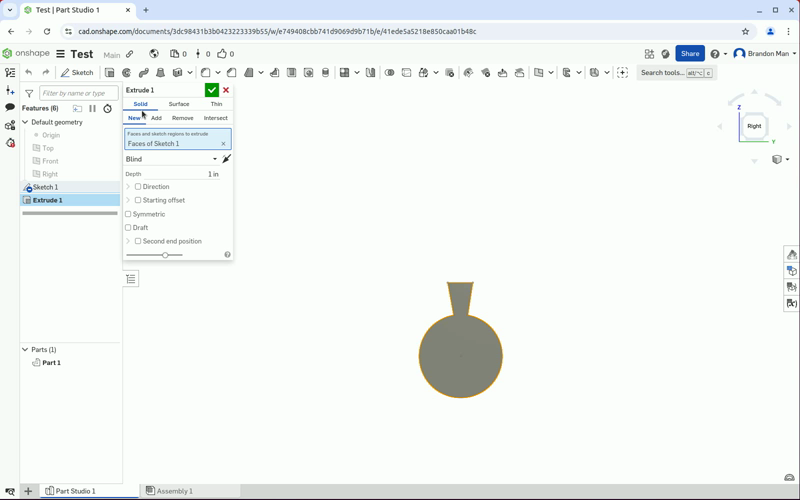
mouse_move(137, 120)
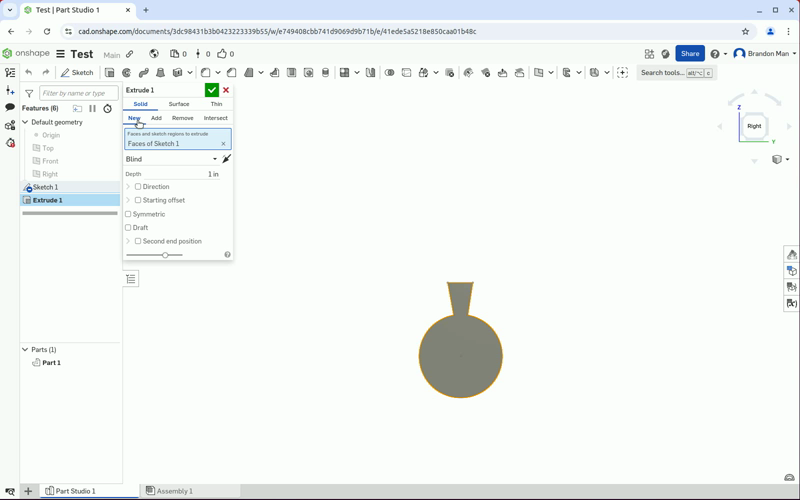
click(137, 120)
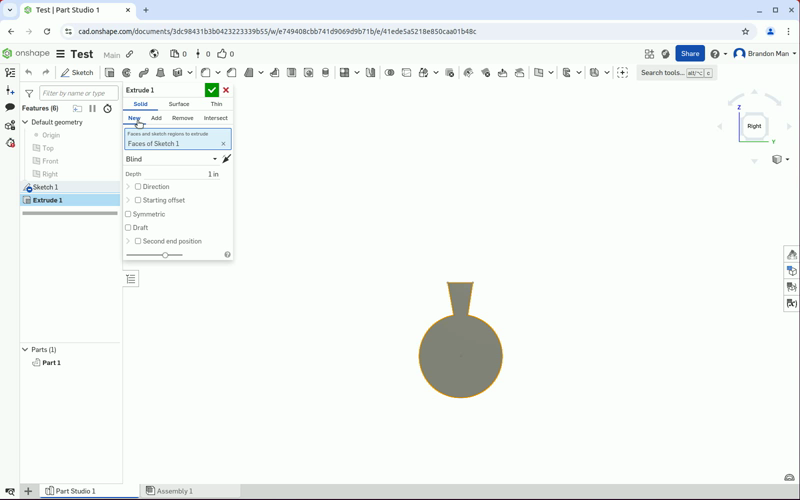
key(tab, 4)
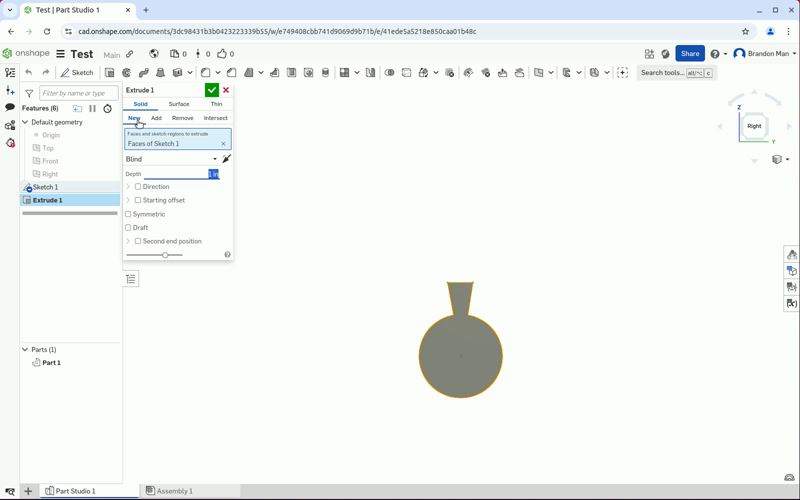
text(16.609)
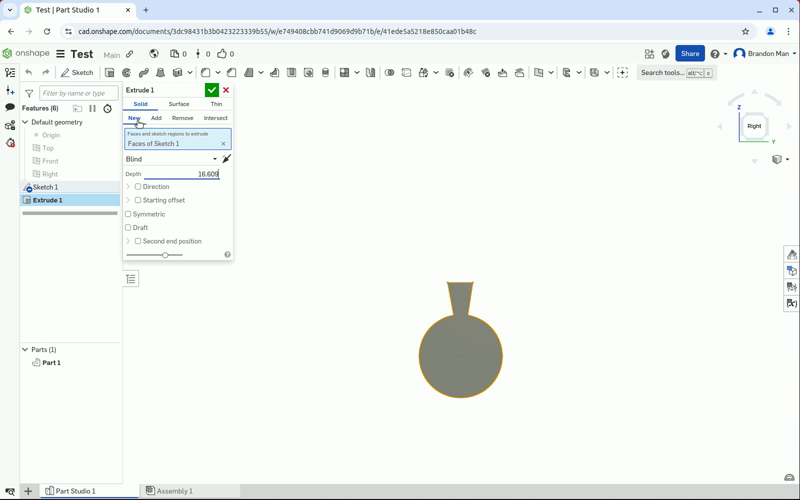
key(enter)
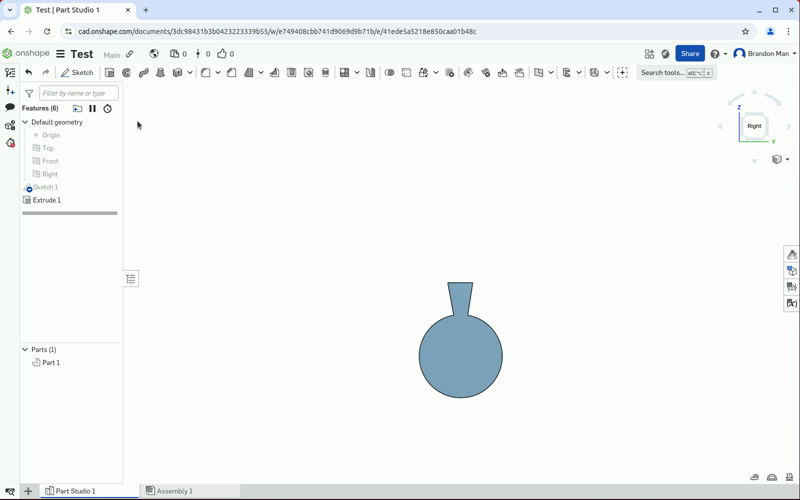
key(shift+h)
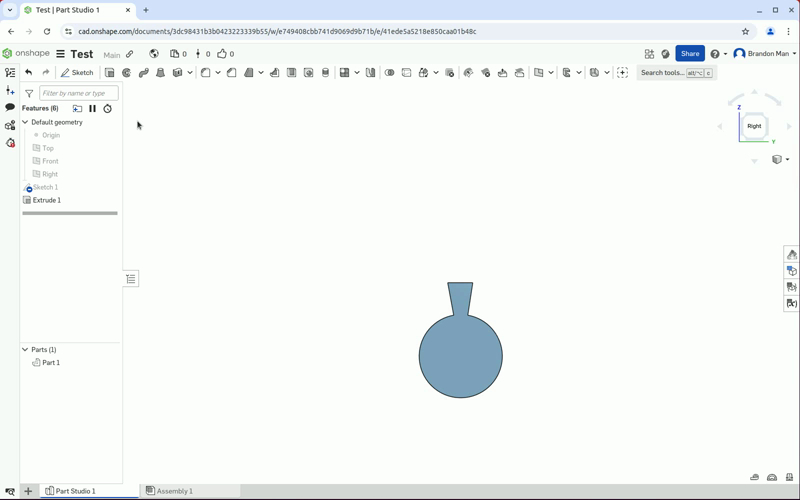
key(shift+h)
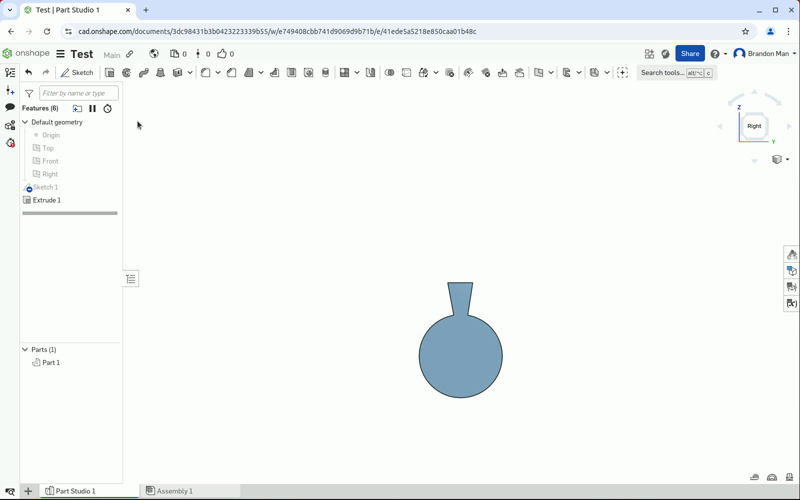
mouse_move(73, 189)
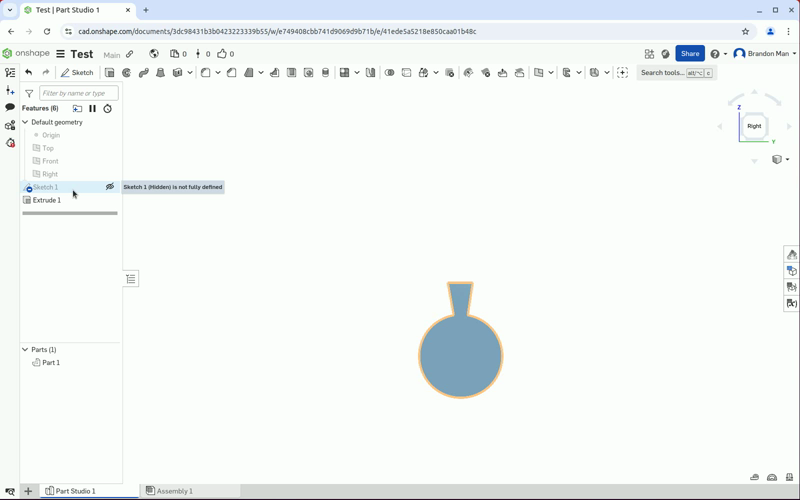
click(73, 189)
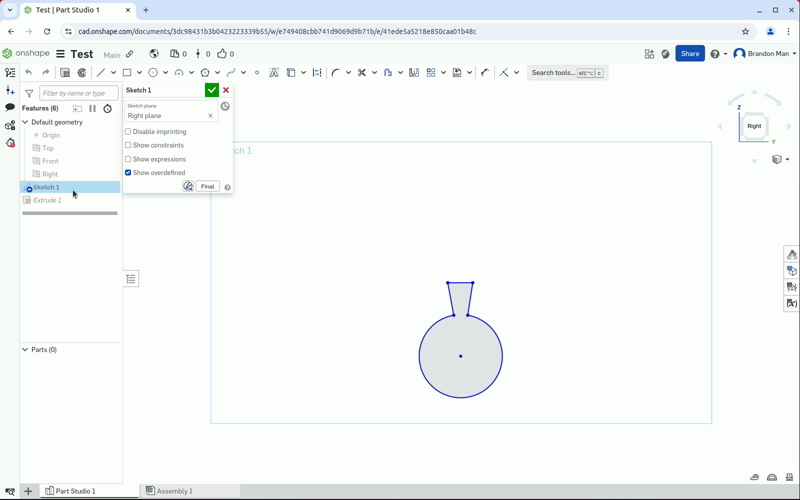
mouse_move(229, 92)
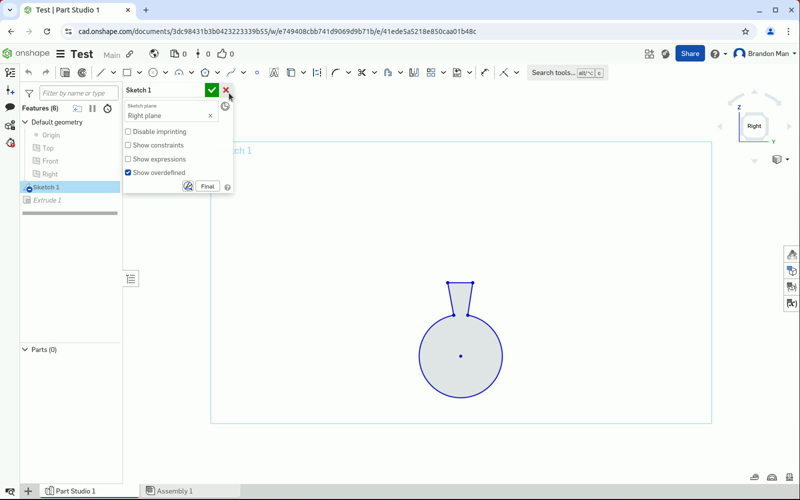
click(229, 92)
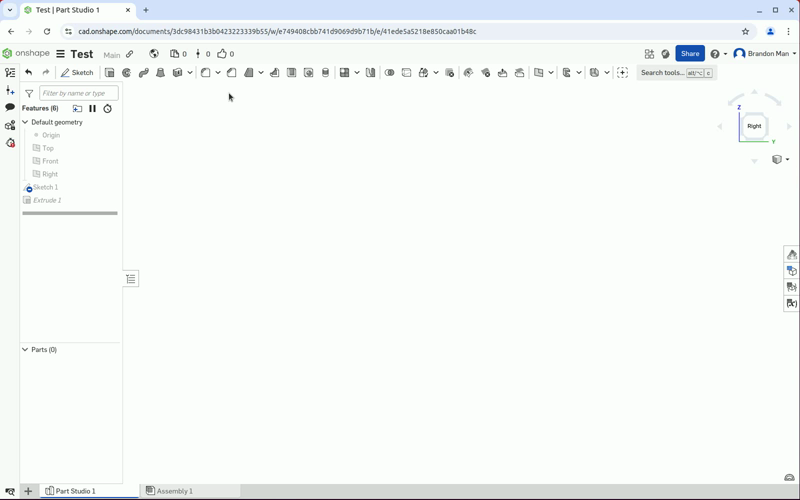
mouse_move(73, 352)
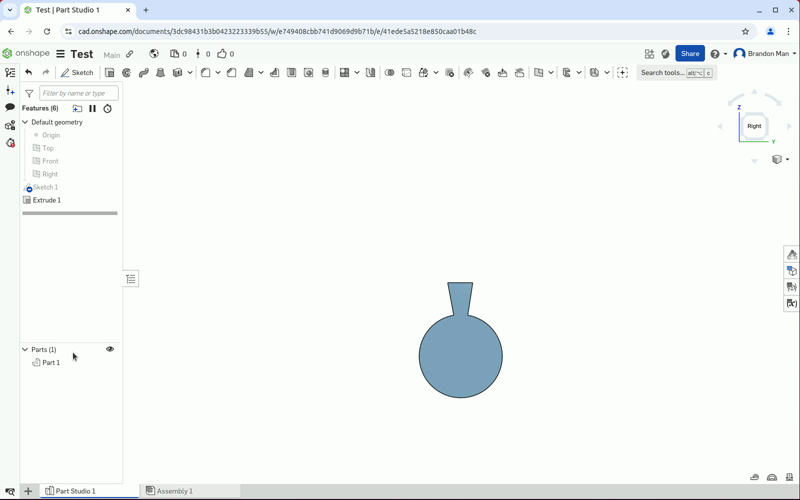
key(y)
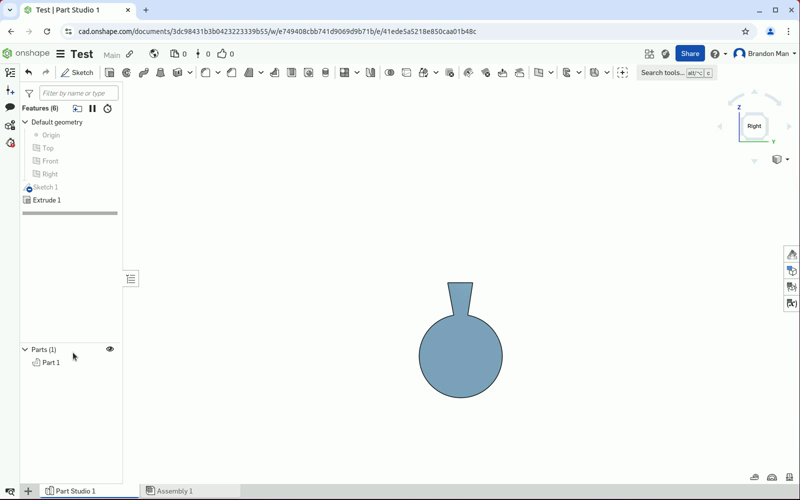
key(shift+p)
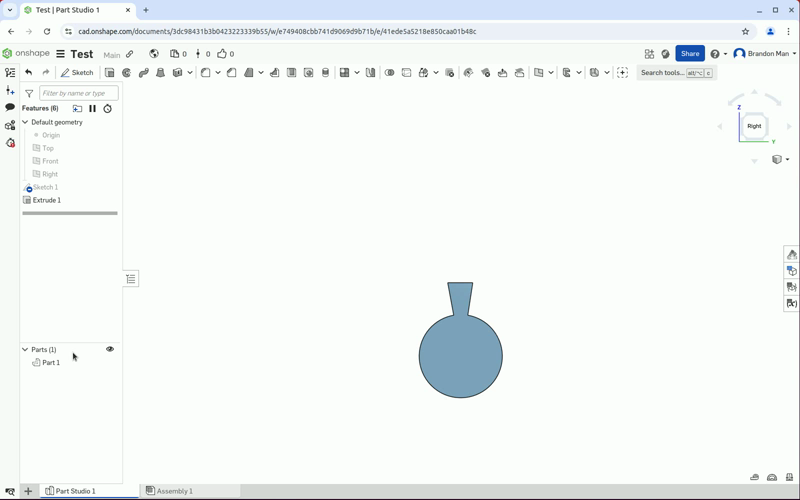
key(space)
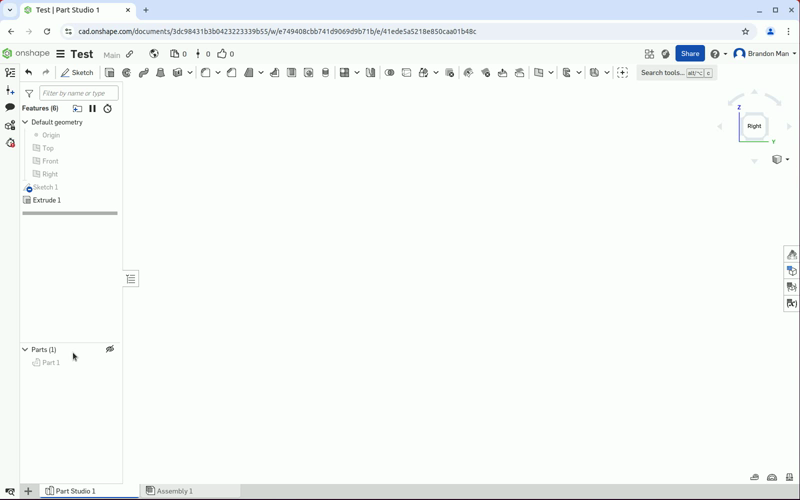
key_down(shift)
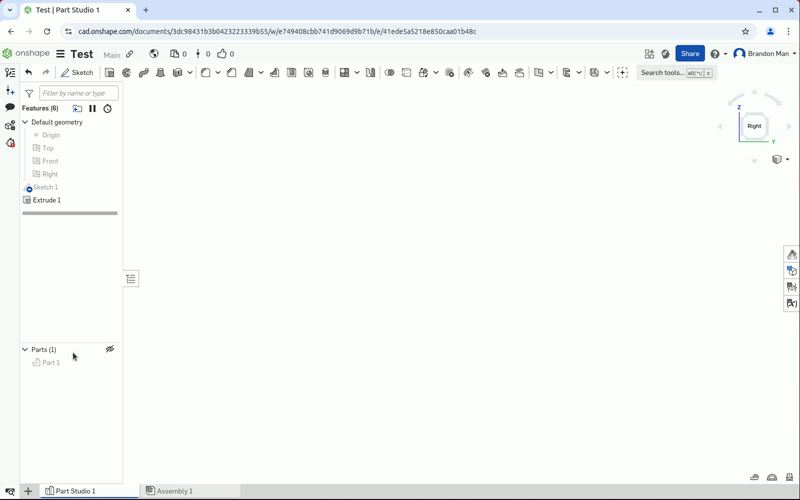
key(right)
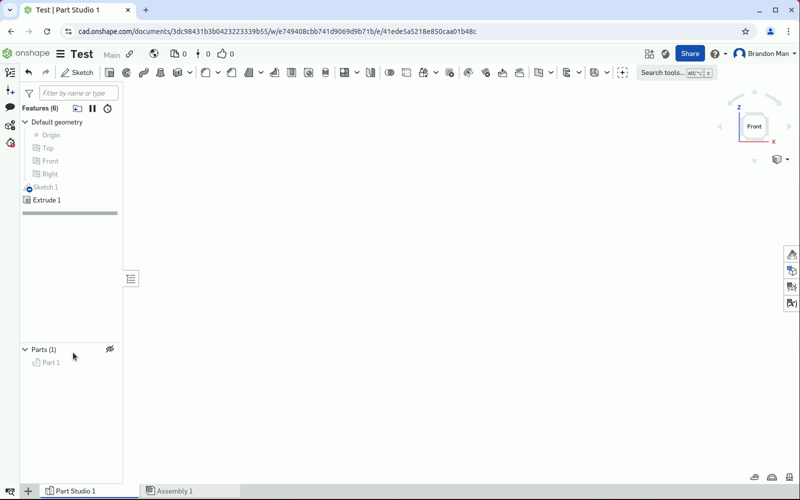
key_up(shift)
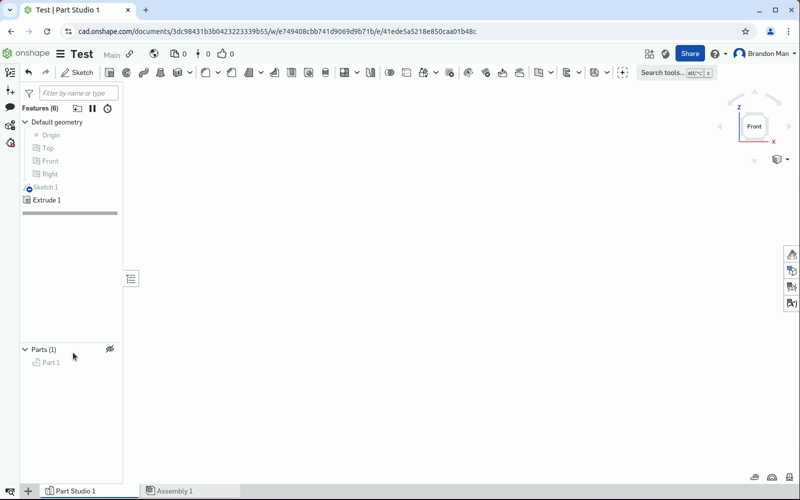
key(space)
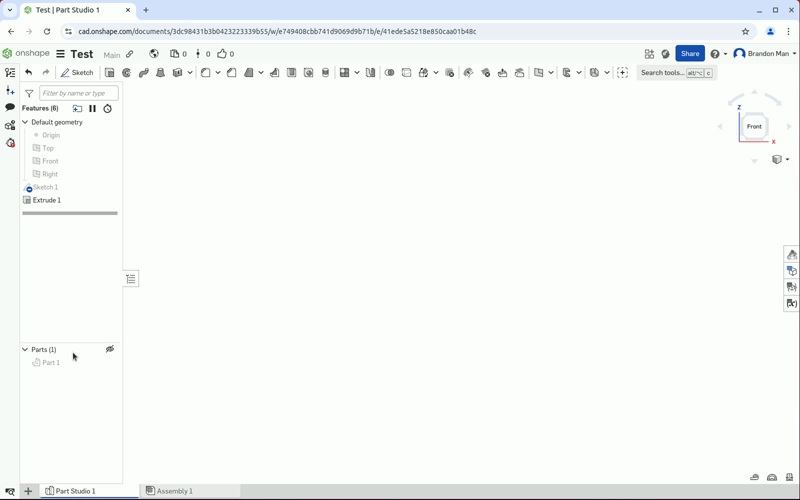
key_down(shift)
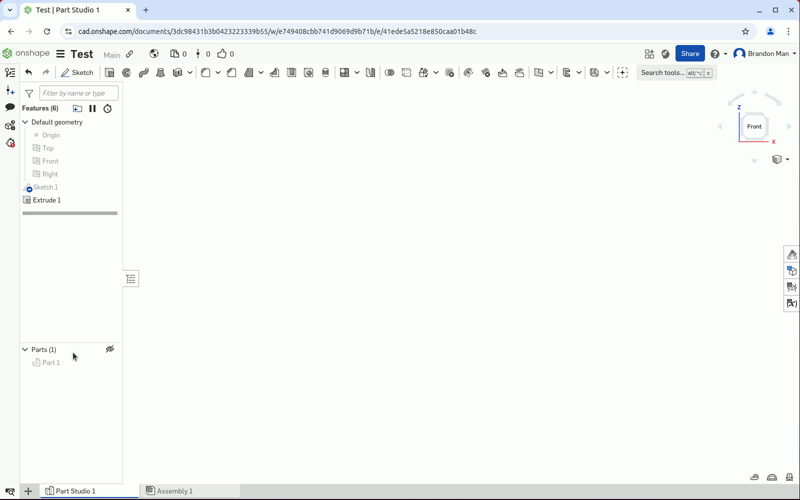
key(down)
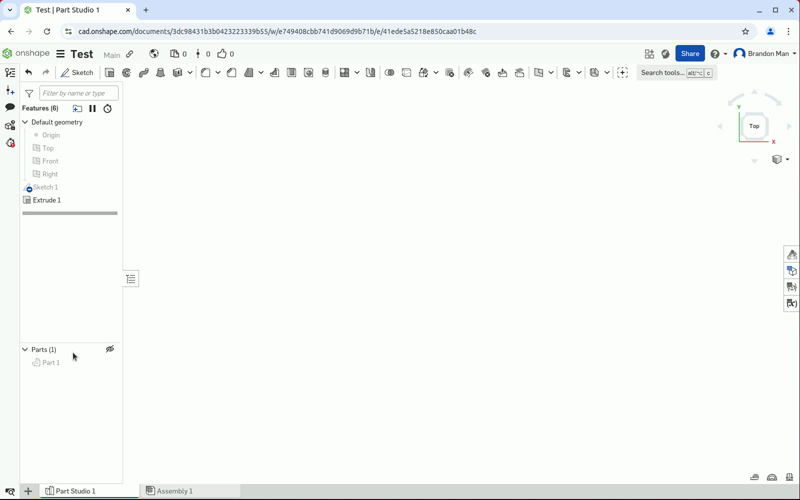
key_up(shift)
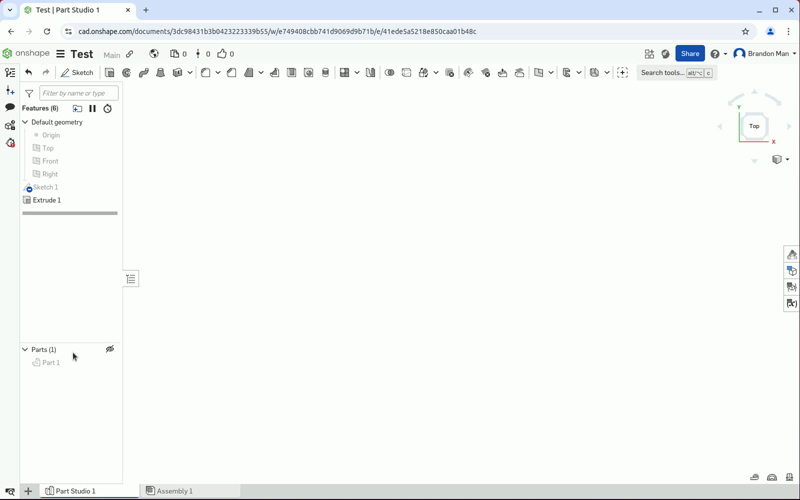
mouse_move(73, 352)
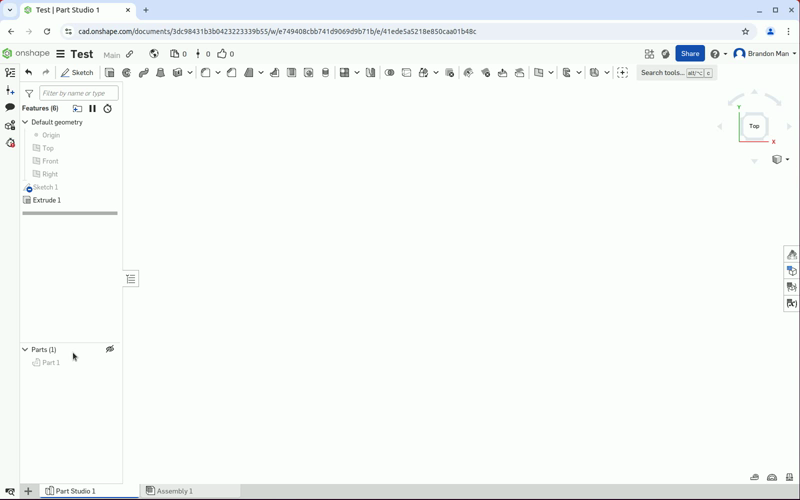
key(shift+y)
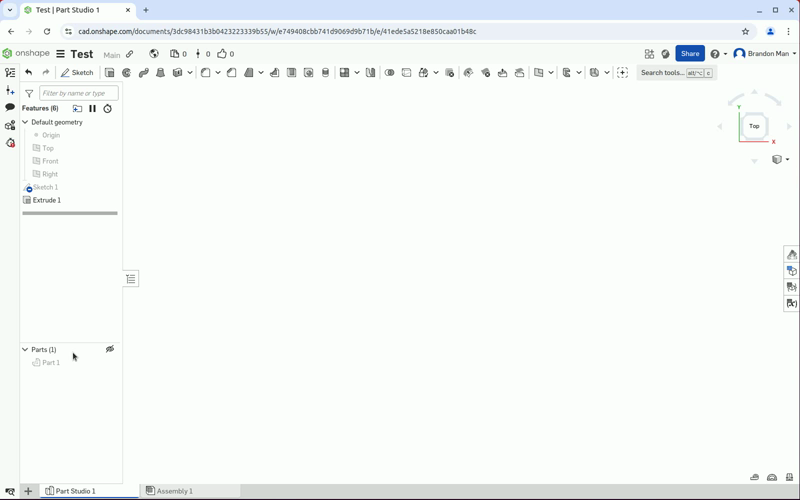
key(shift+s)
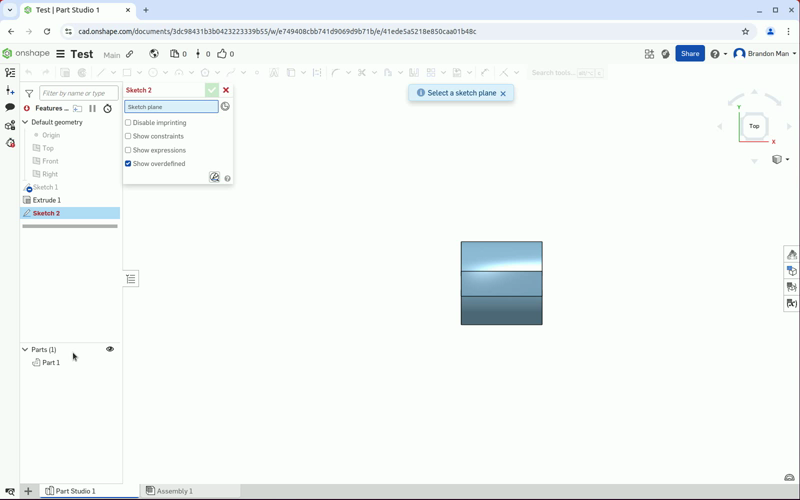
mouse_move(73, 150)
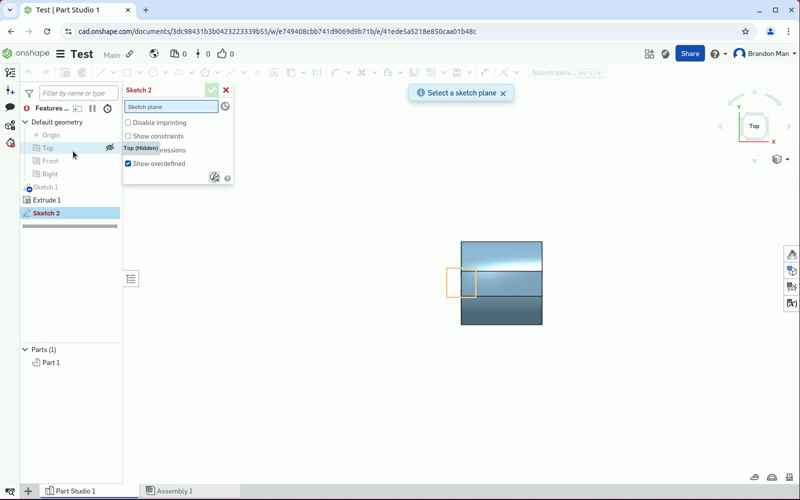
click(73, 150)
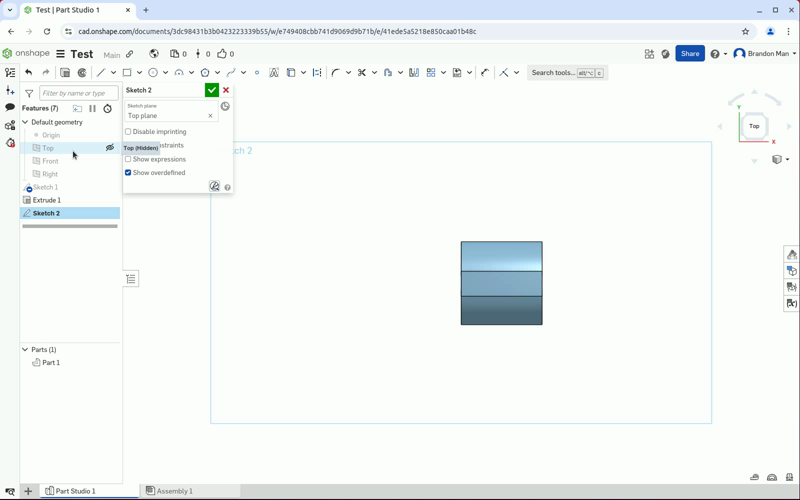
mouse_move(73, 352)
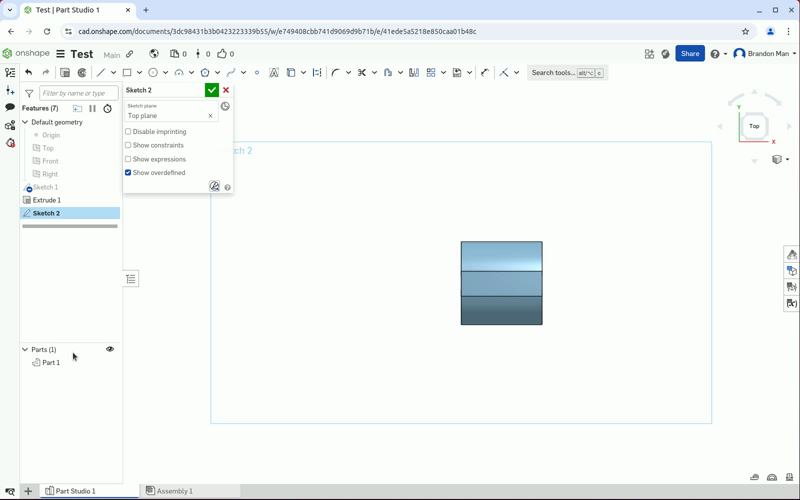
key(y)
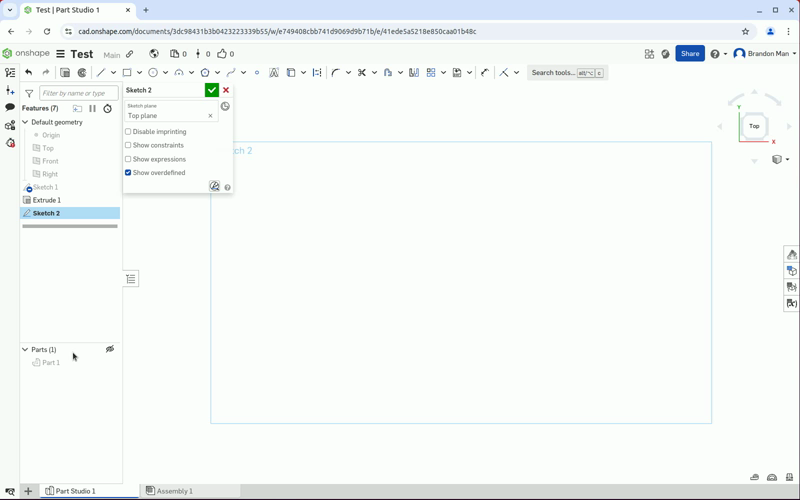
key(c)
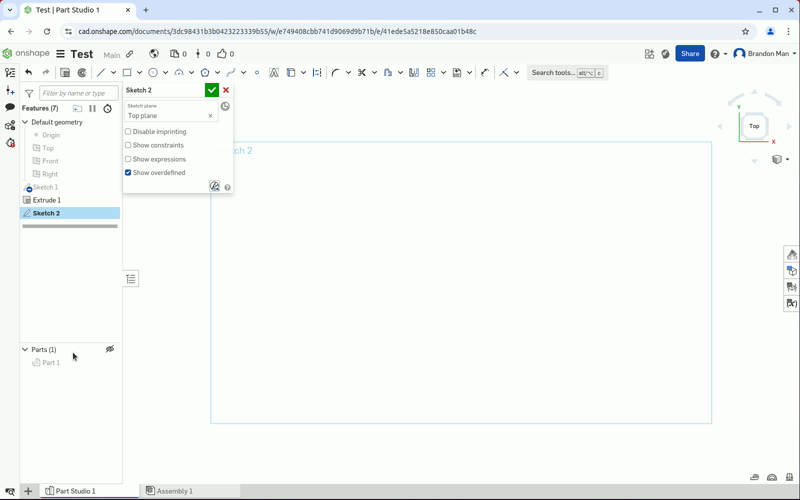
key_down(shift)
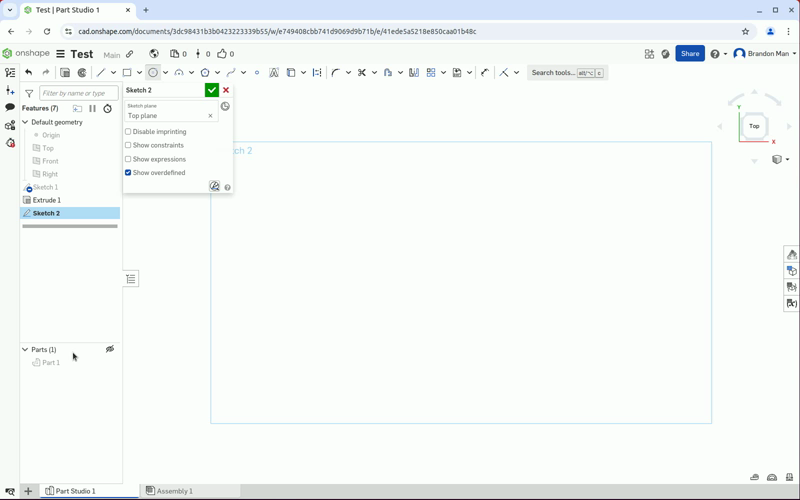
mouse_move(501, 282)
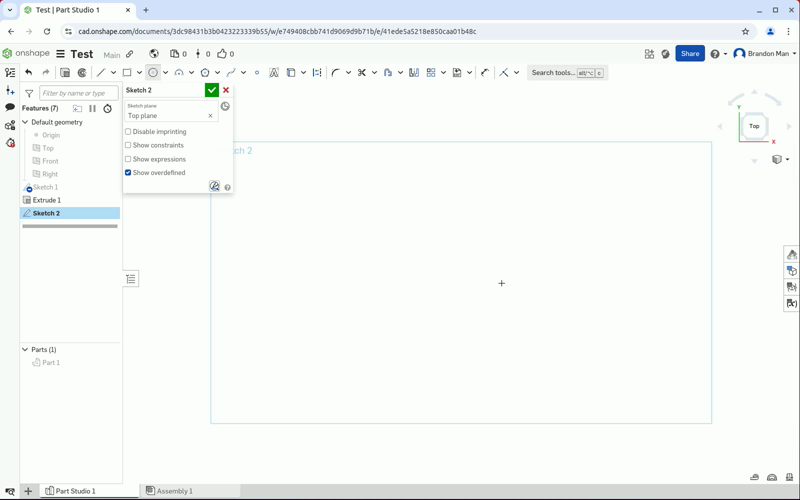
click(501, 282)
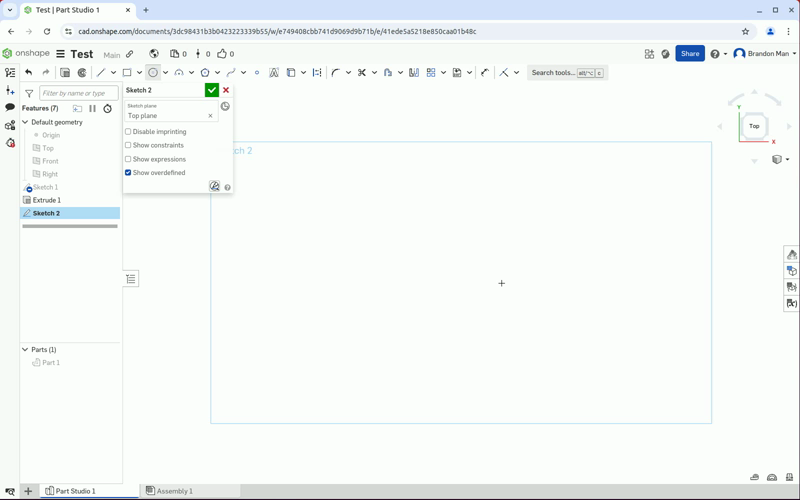
key_up(shift)
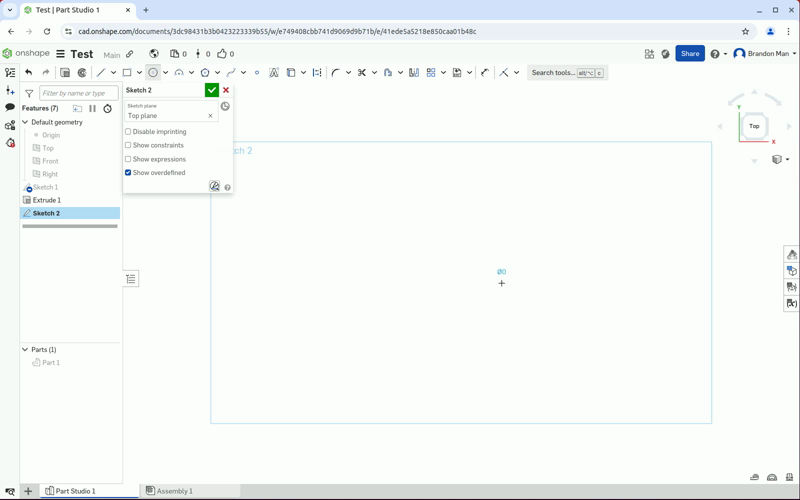
mouse_move(508, 282)
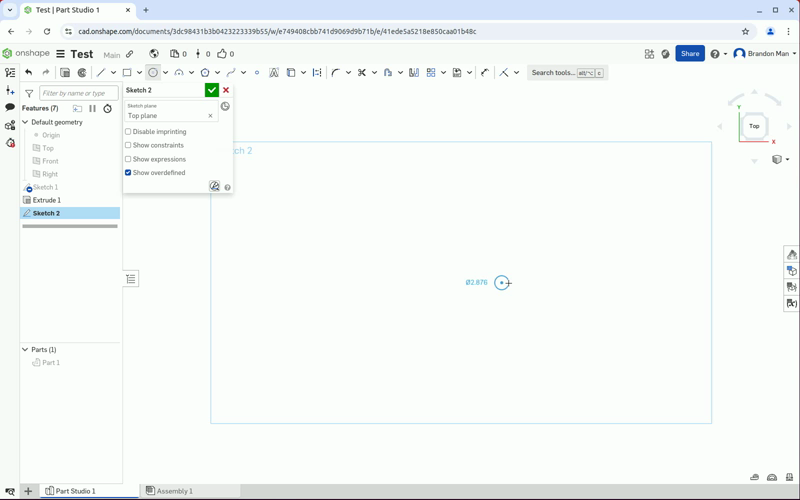
click(508, 282)
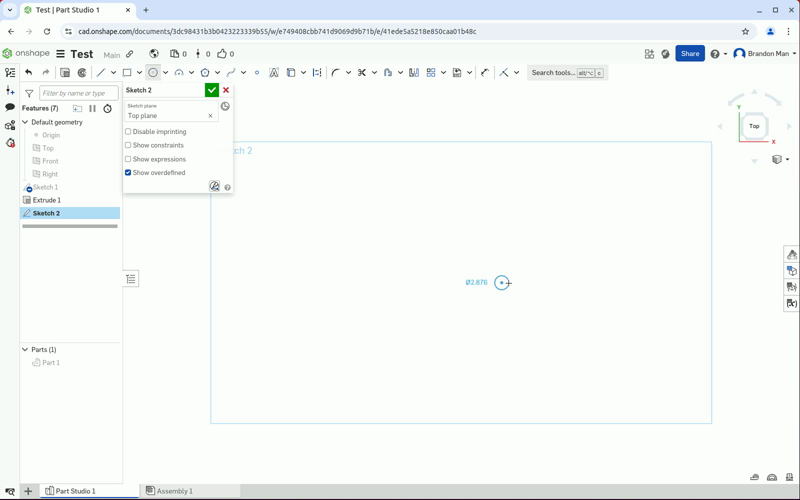
key(esc)
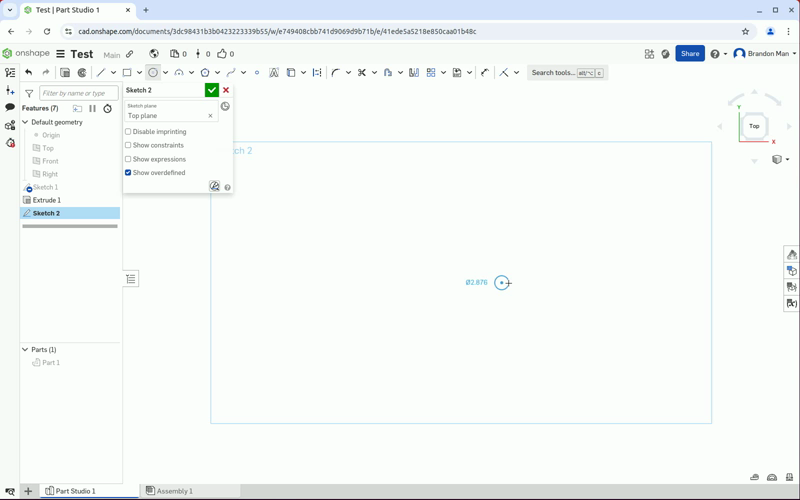
mouse_move(502, 283)
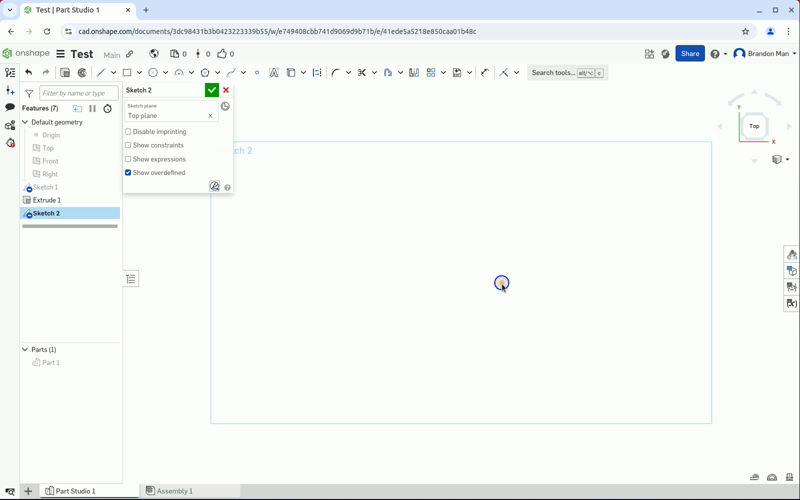
scroll(6)
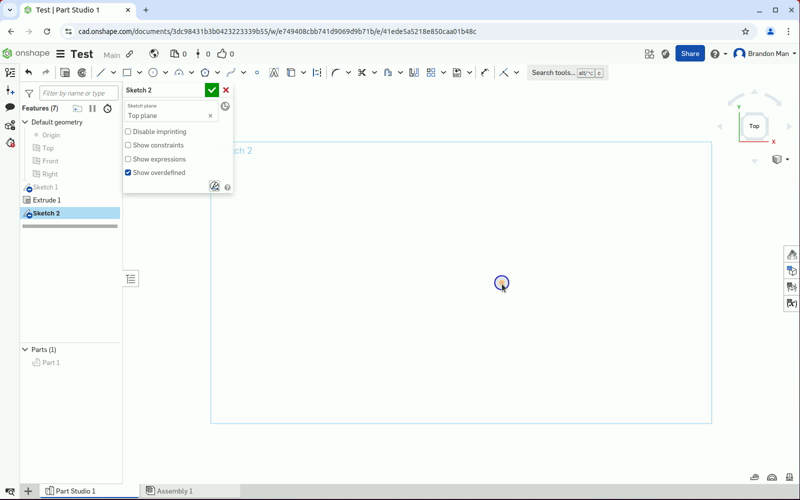
scroll(6)
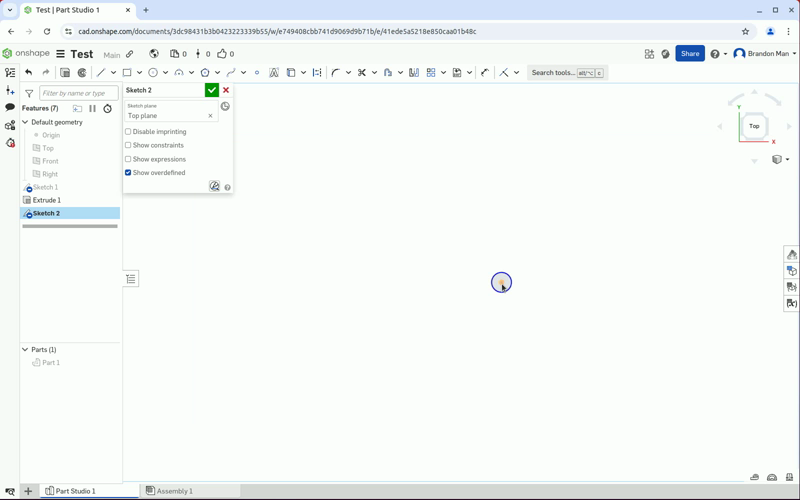
scroll(6)
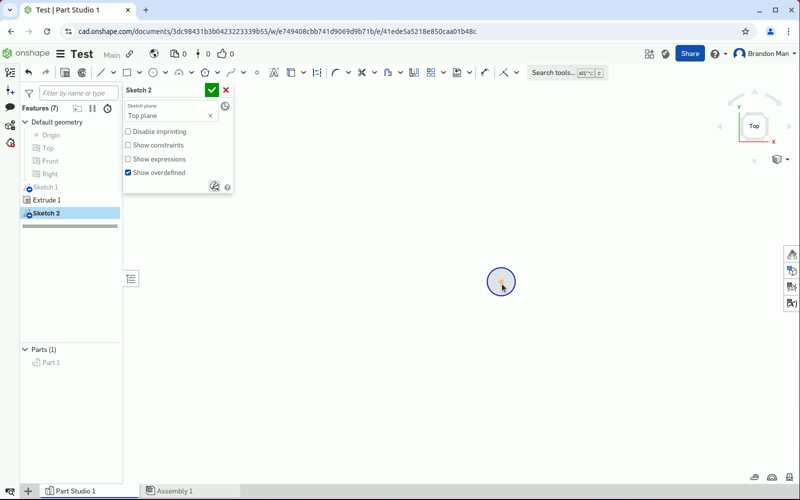
scroll(6)
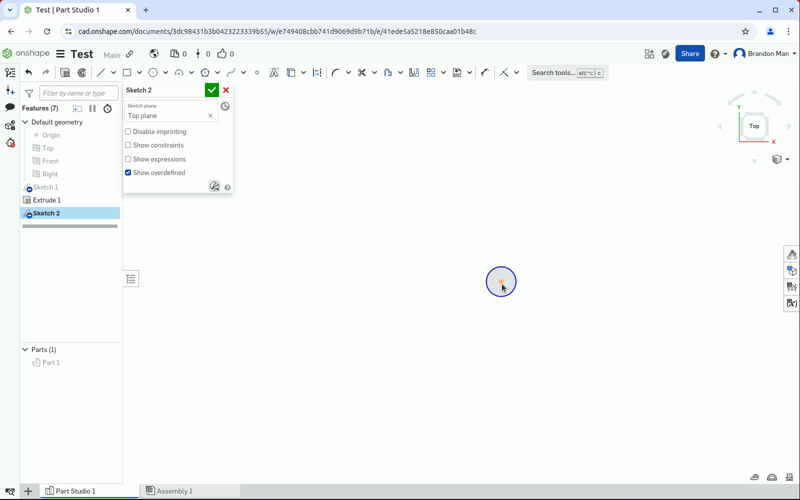
scroll(6)
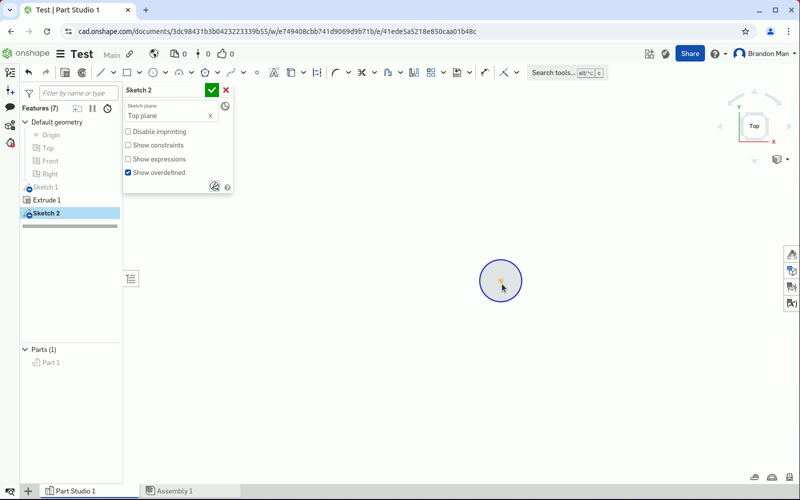
scroll(6)
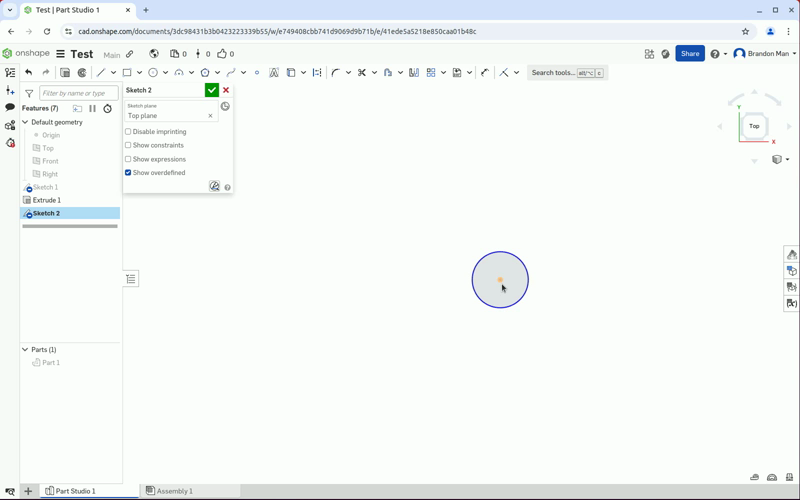
scroll(6)
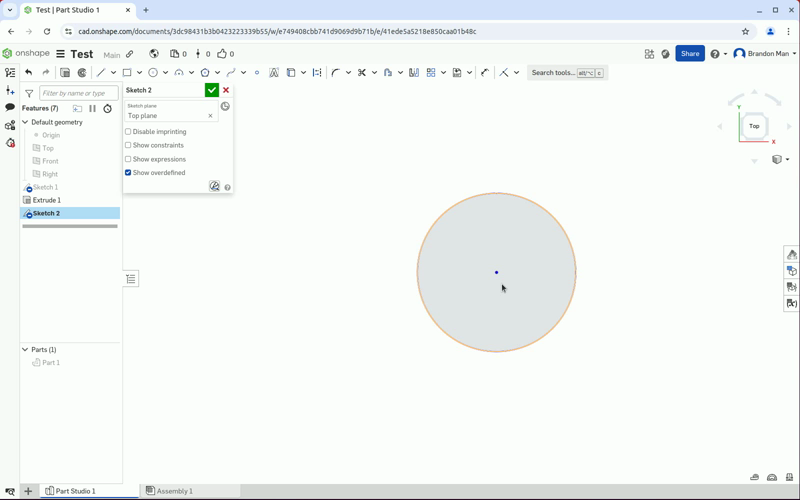
click(502, 283)
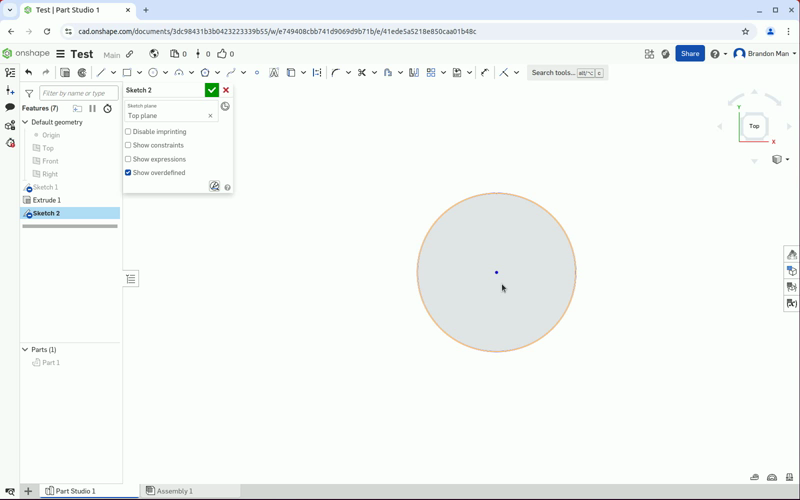
scroll(-6)
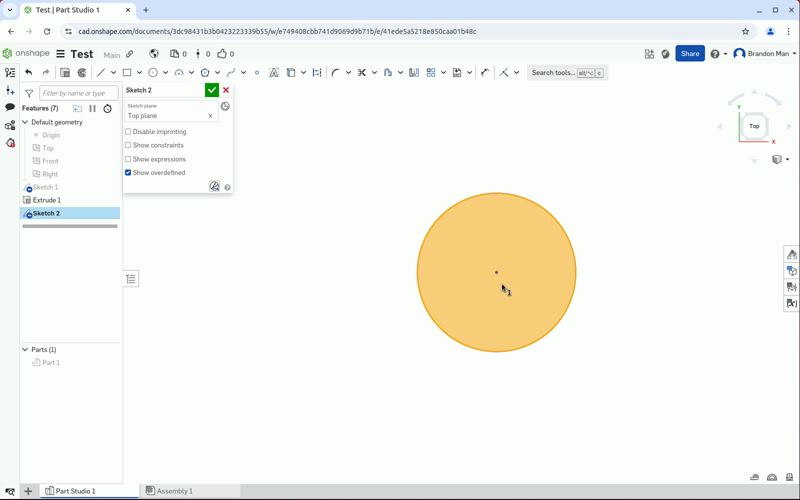
scroll(-6)
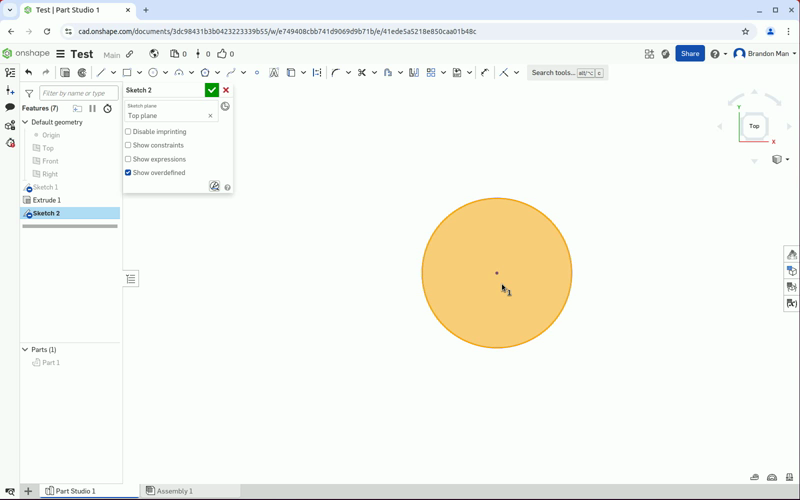
scroll(-6)
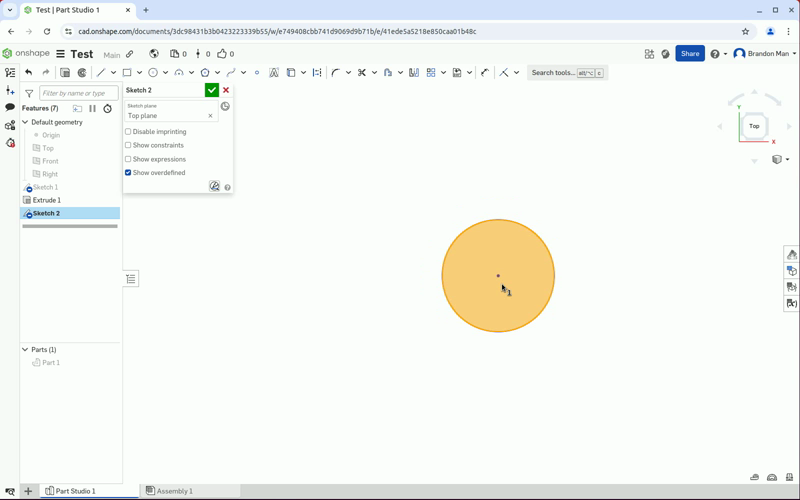
scroll(-6)
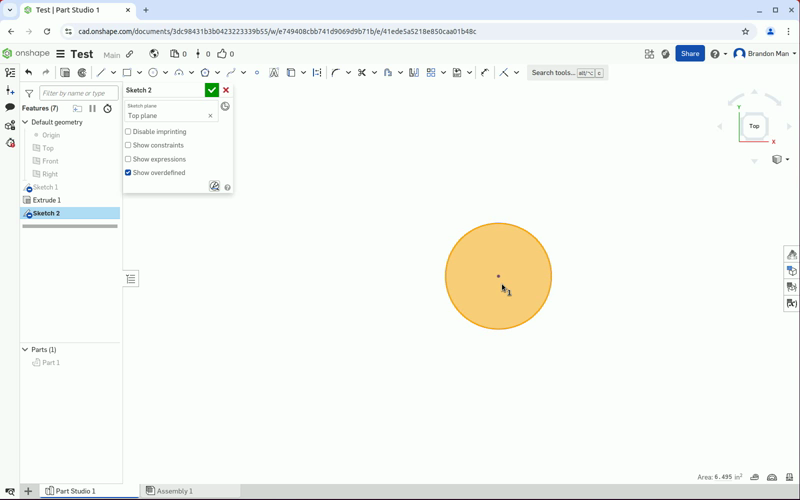
scroll(-6)
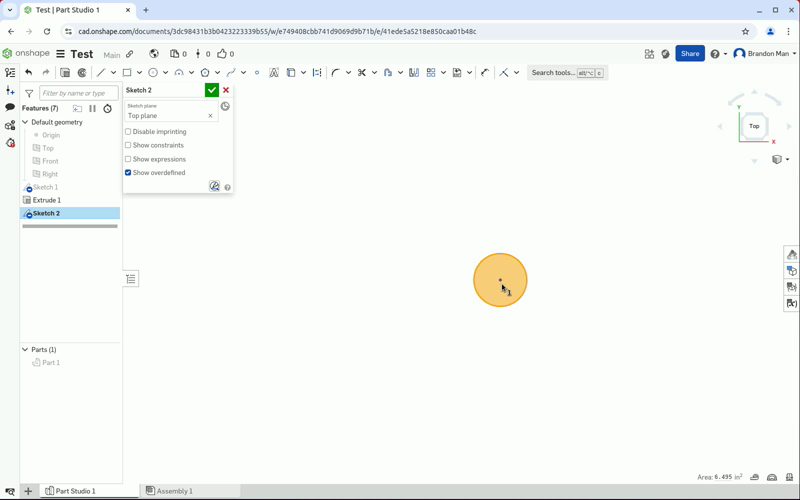
scroll(-6)
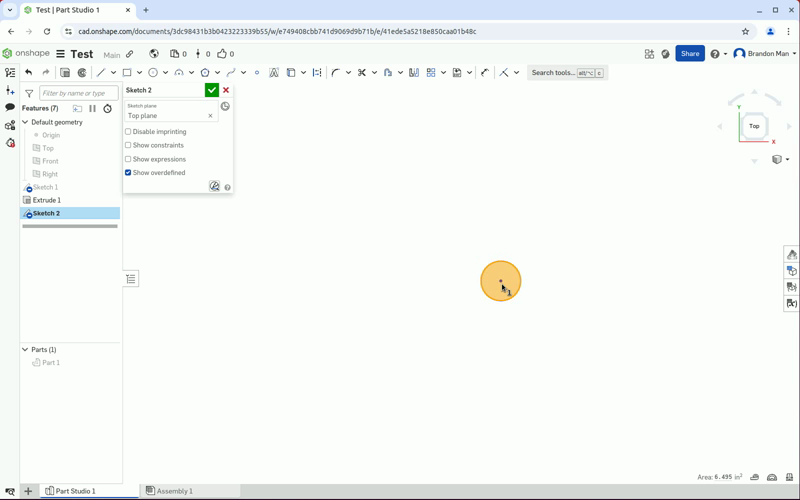
scroll(-6)
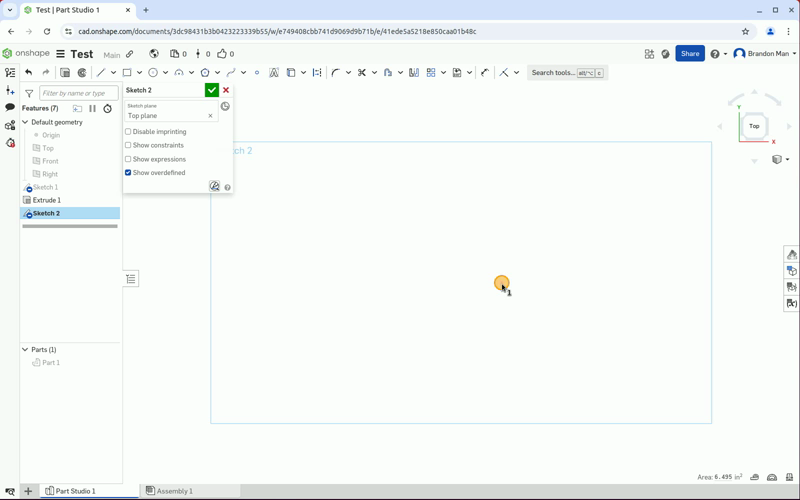
mouse_move(73, 352)
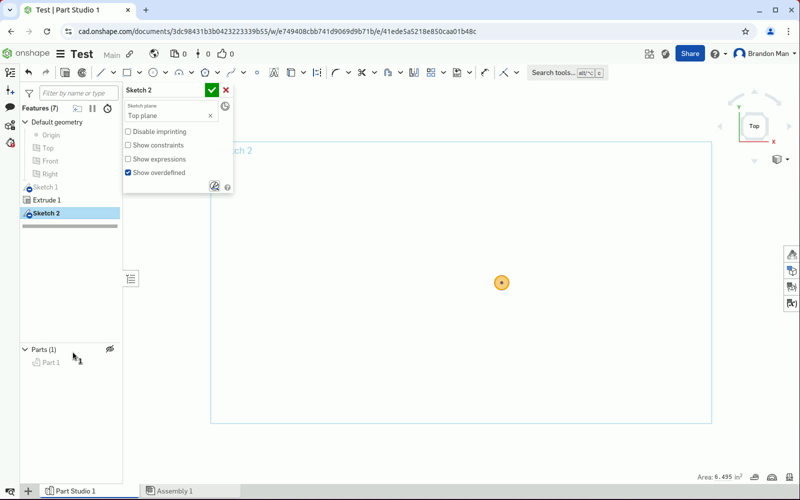
key(shift+y)
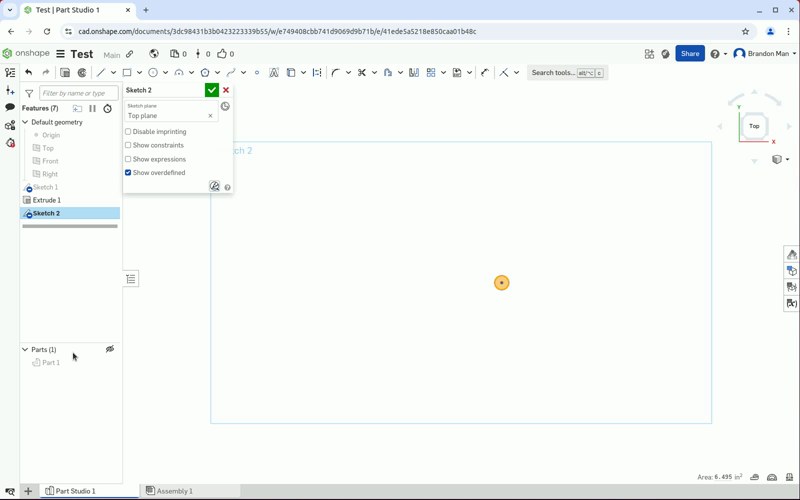
key(shift+e)
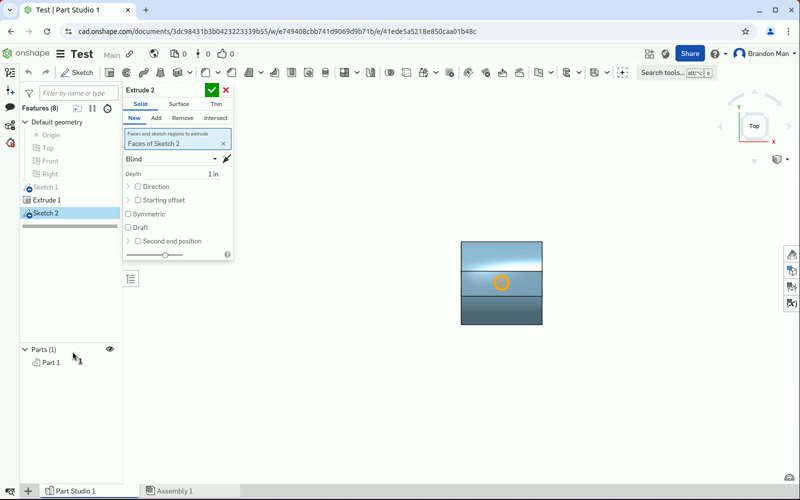
mouse_move(143, 106)
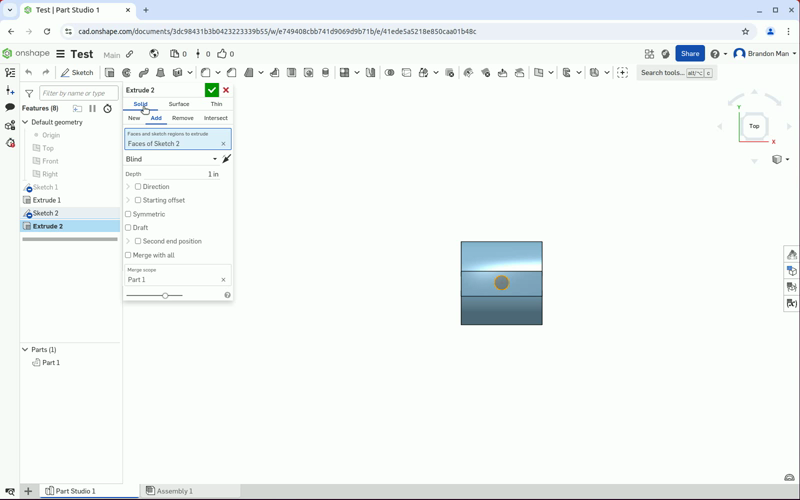
click(143, 106)
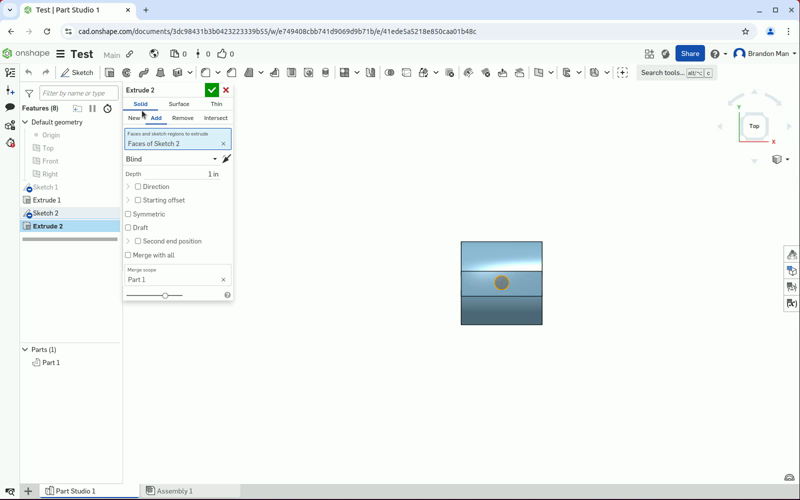
mouse_move(137, 120)
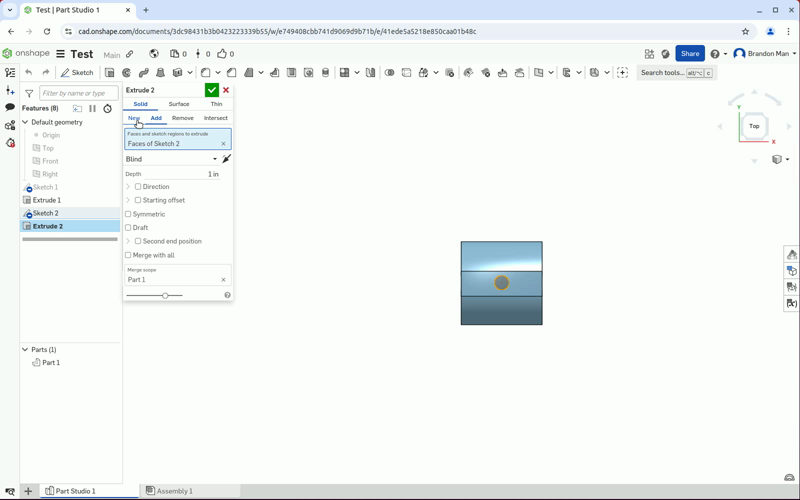
click(137, 120)
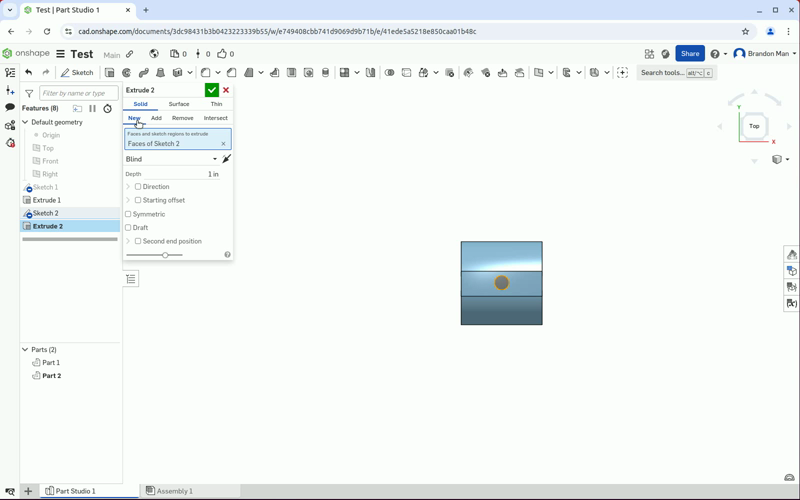
key(tab, 4)
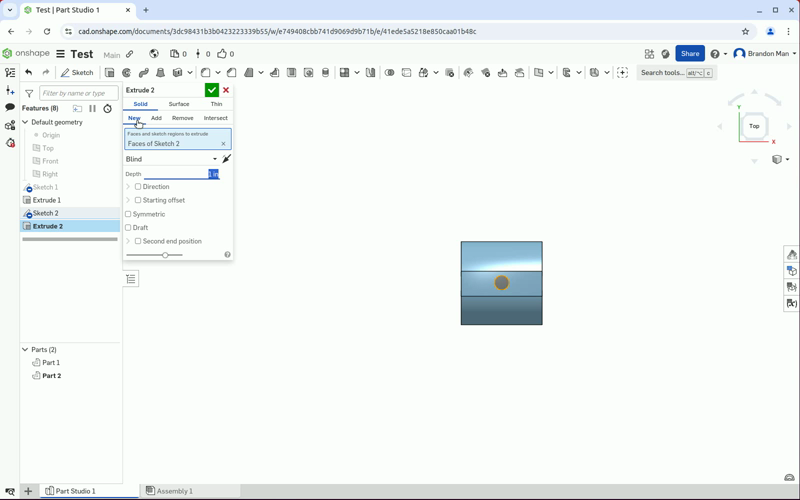
text(5.055)
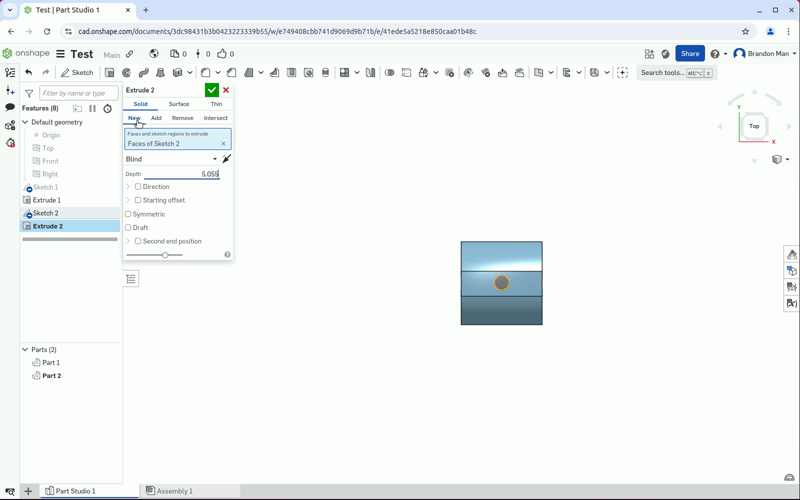
key(enter)
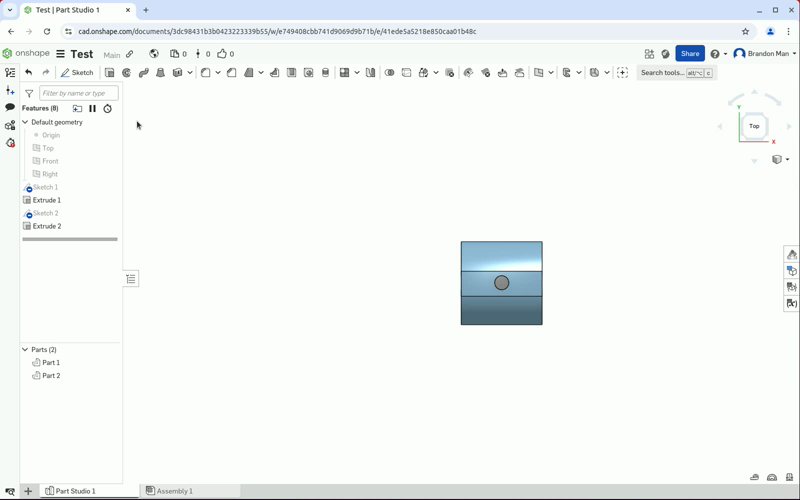
key(shift+h)
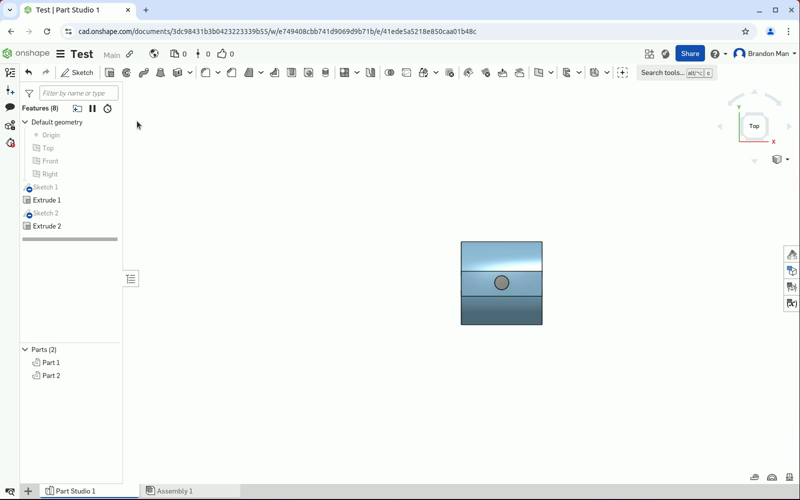
key(shift+h)
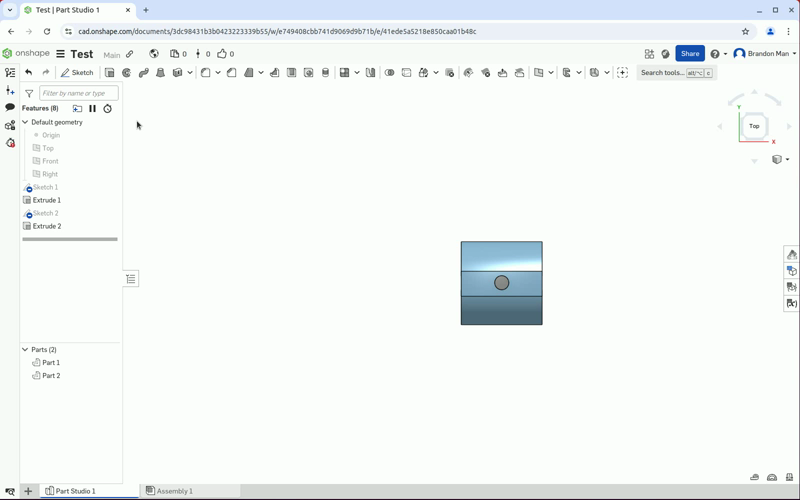
key(shift+7)
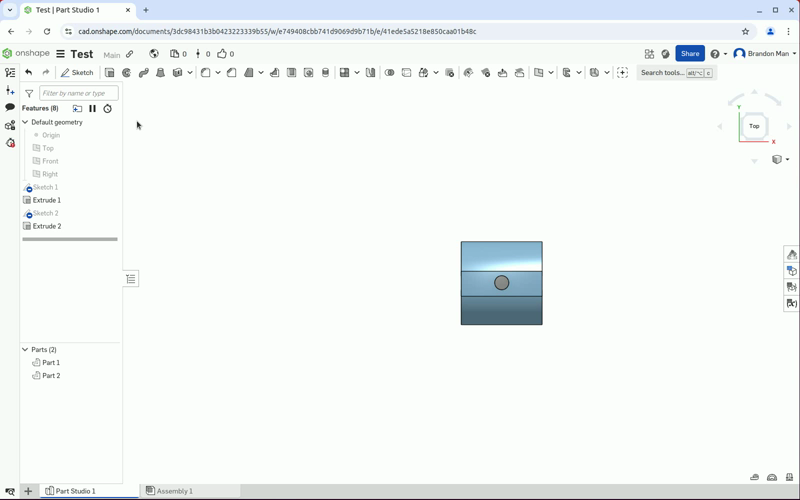
key(up, 3)
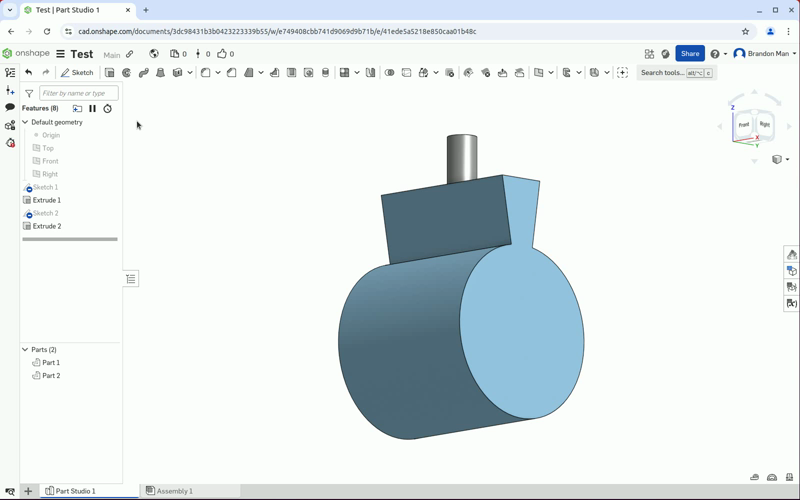
key(left, 3)
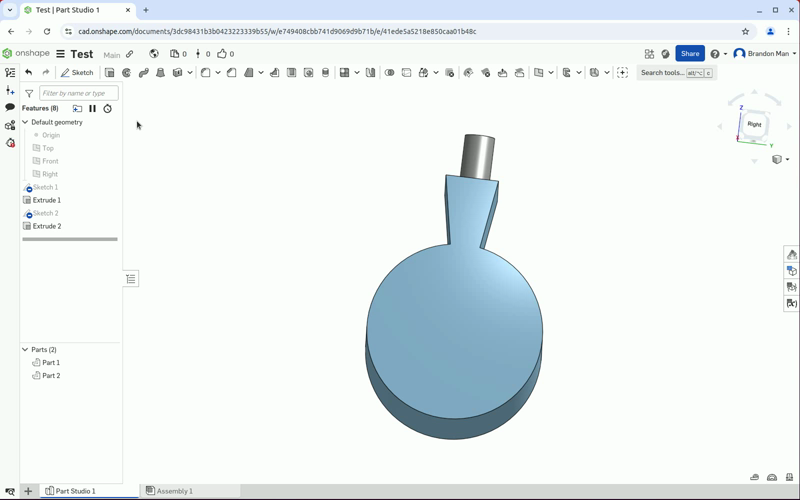
key(right, 3)
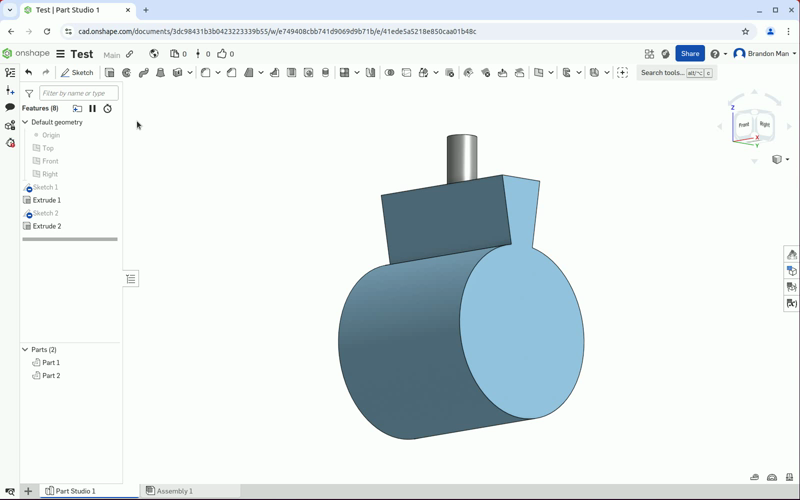
key(down, 3)
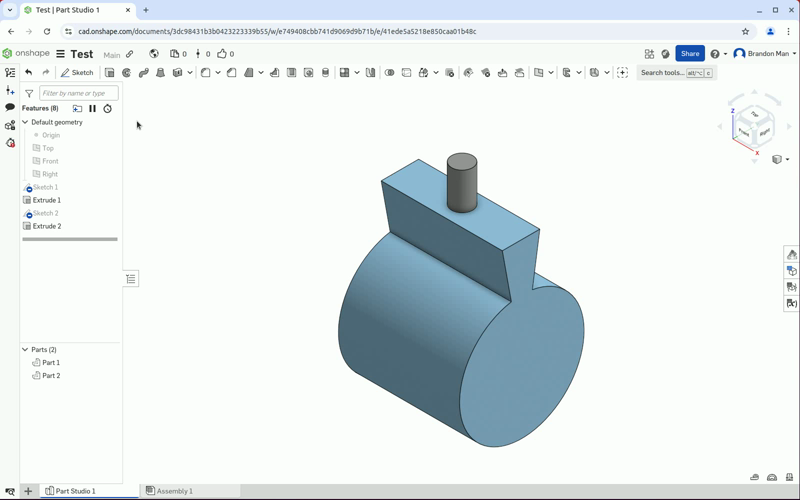
mouse_move(73, 189)
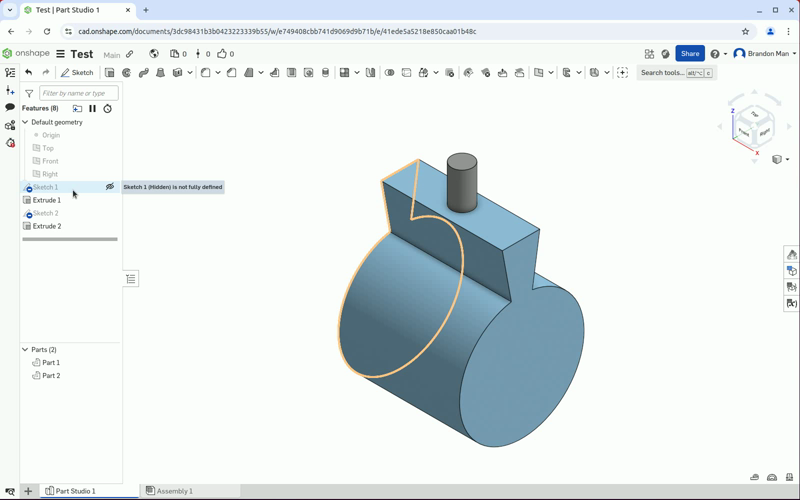
click(73, 189)